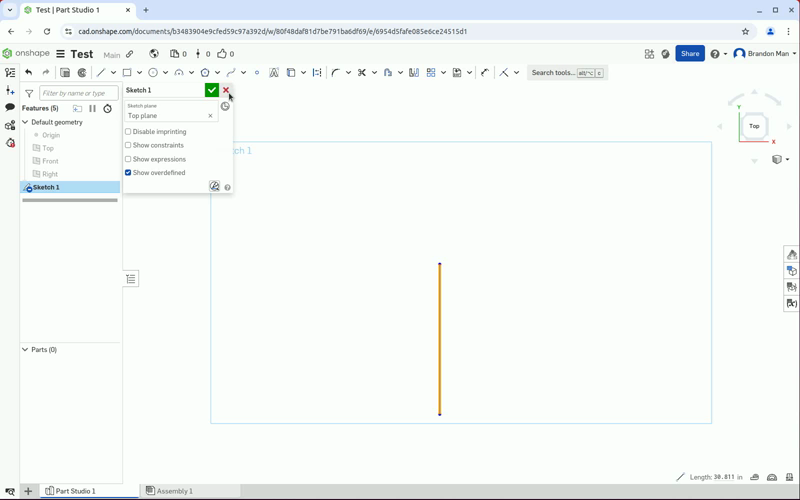
key(shift+h)
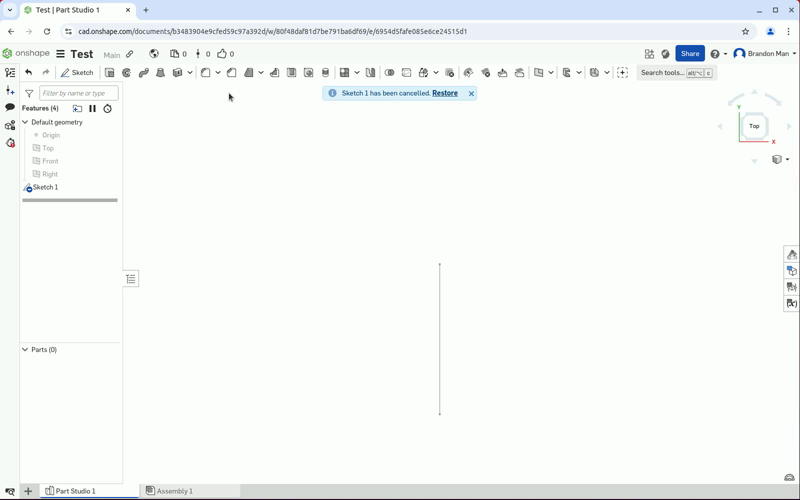
mouse_move(73, 352)
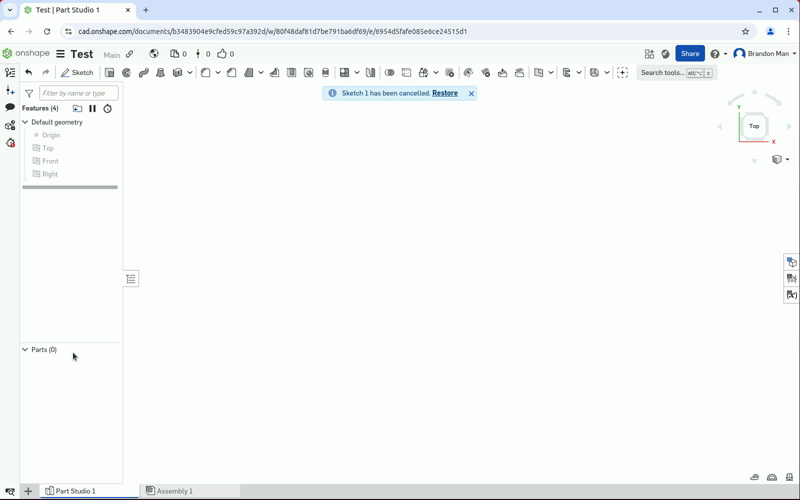
key(y)
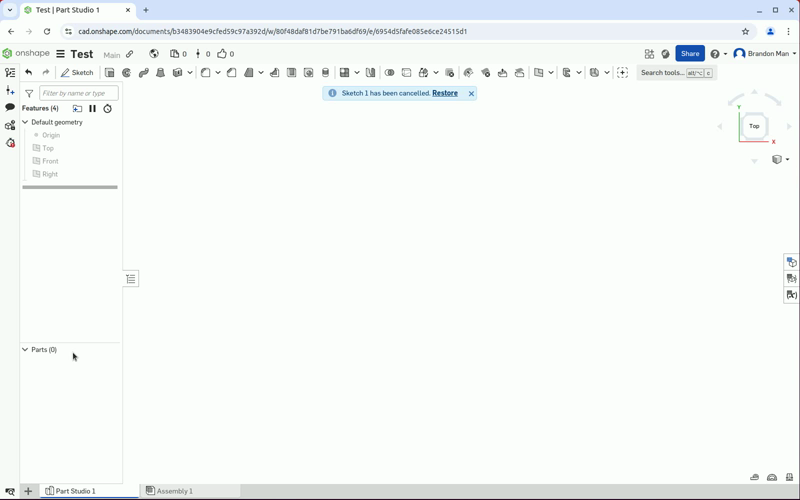
key(shift+p)
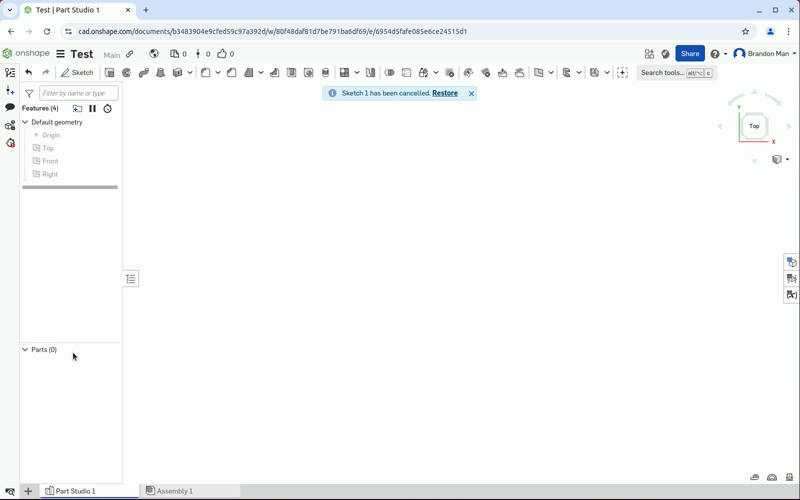
key(space)
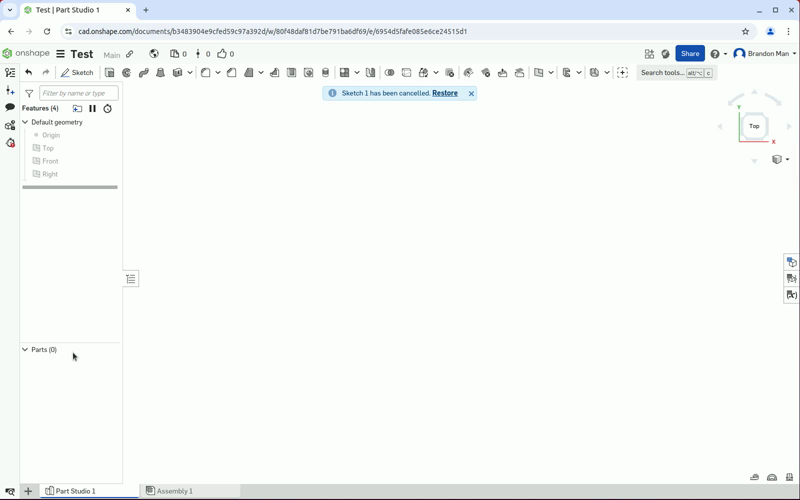
key_down(shift)
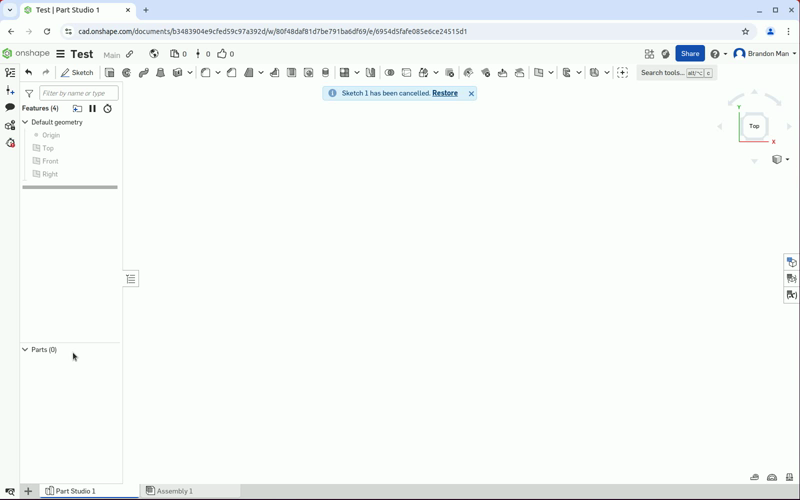
key(up)
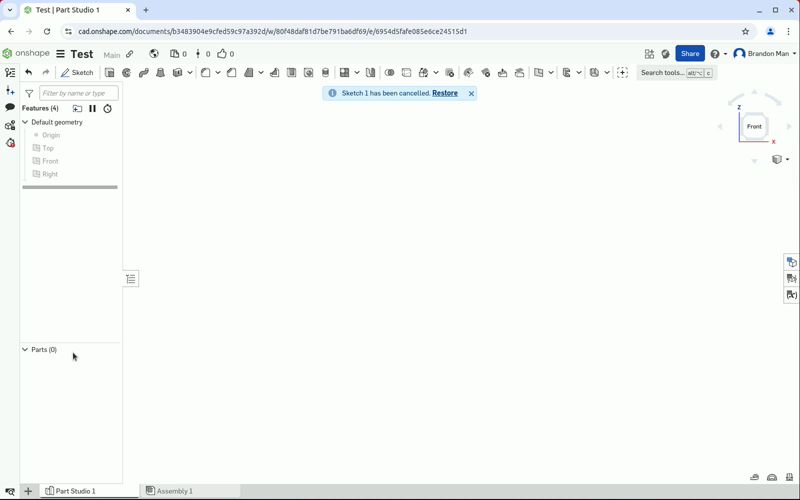
key_up(shift)
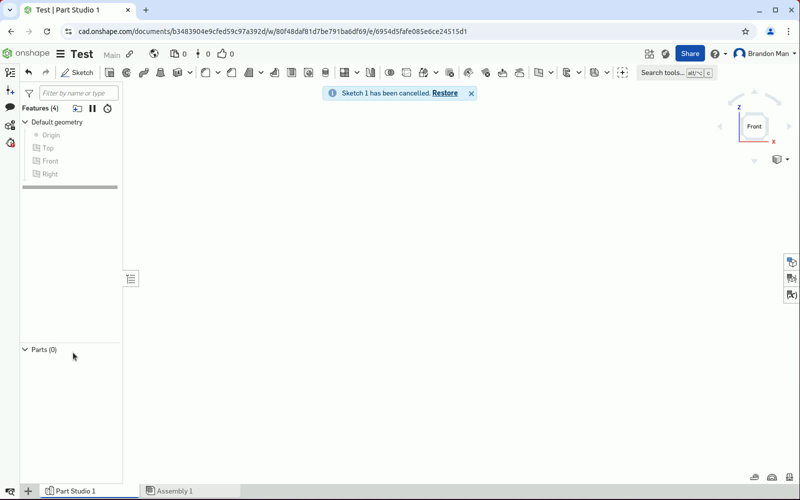
key(space)
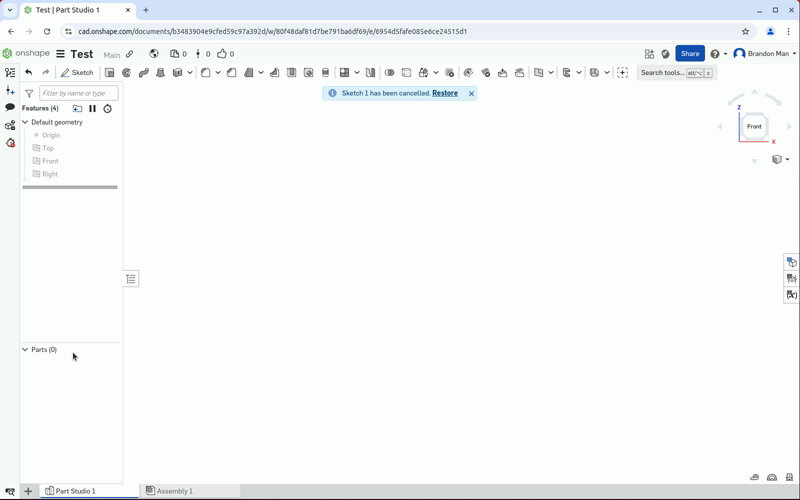
key_down(shift)
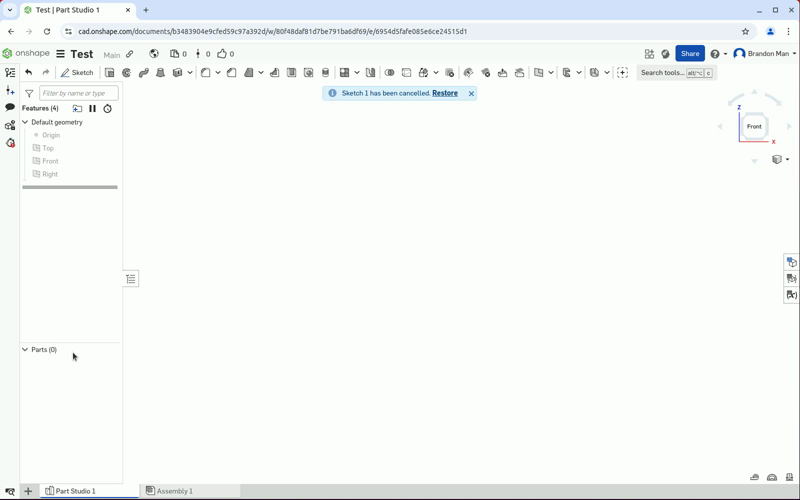
key(left)
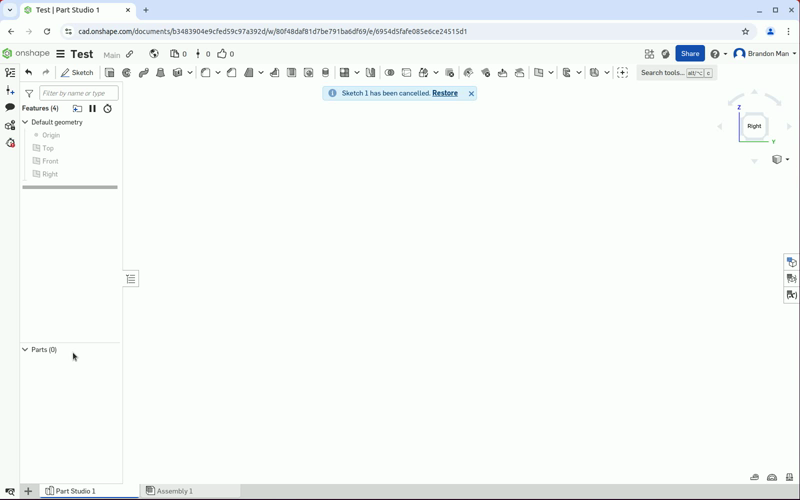
key_up(shift)
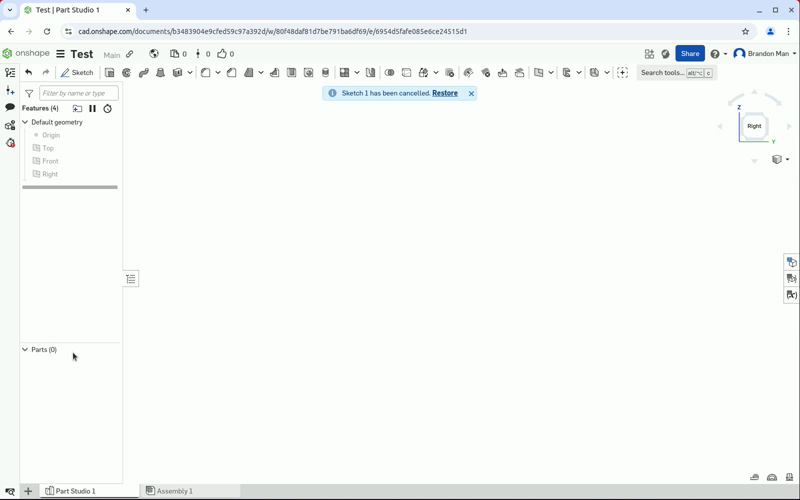
mouse_move(73, 352)
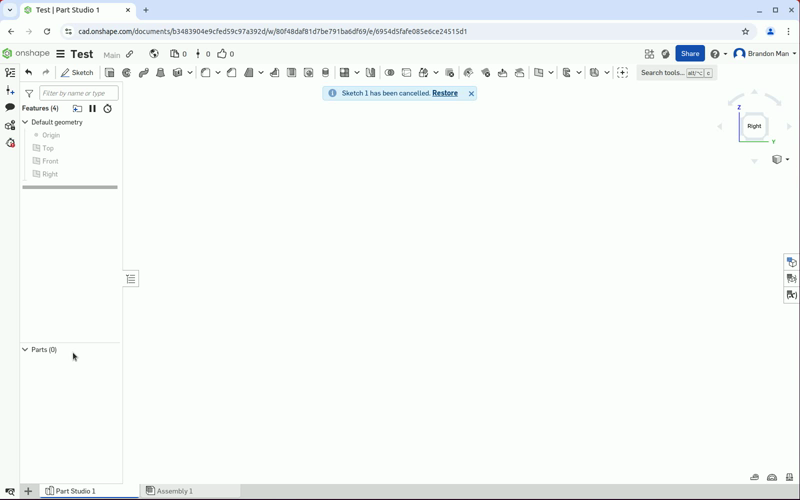
key(shift+y)
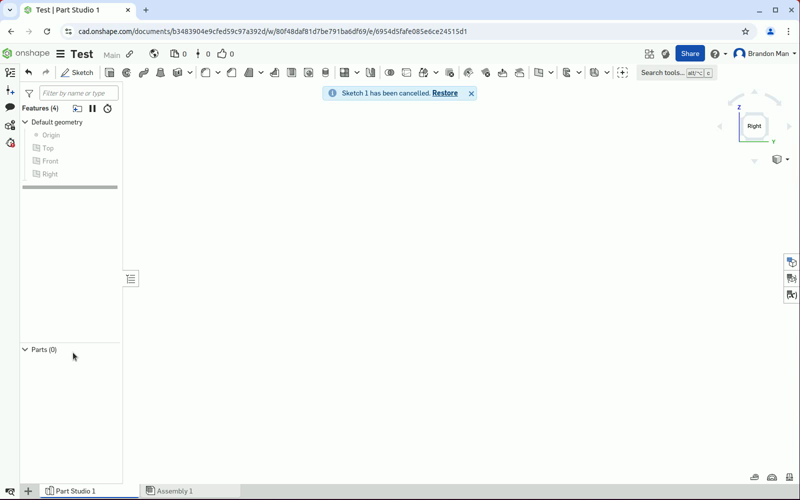
key(shift+s)
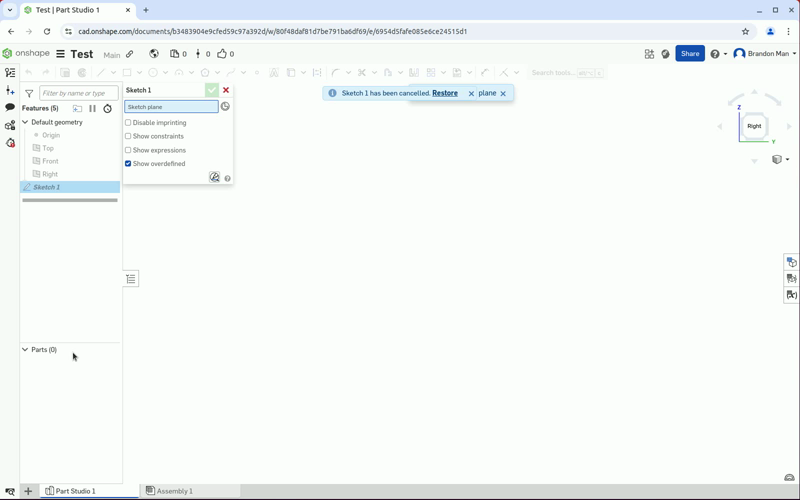
mouse_move(73, 176)
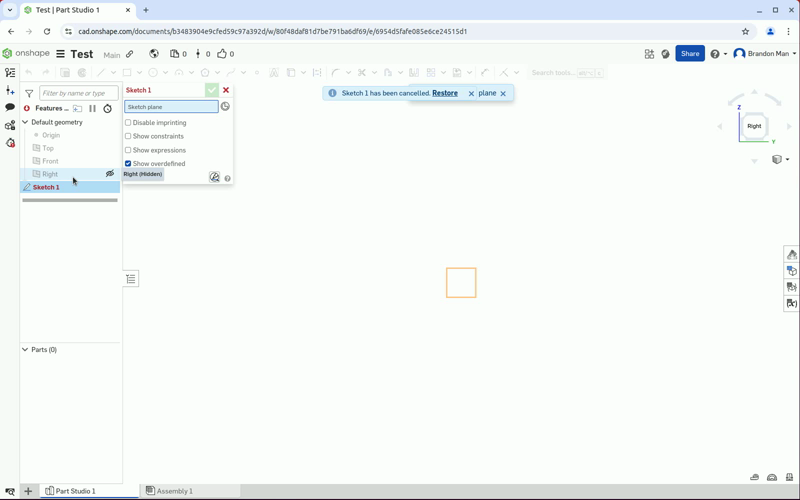
click(73, 176)
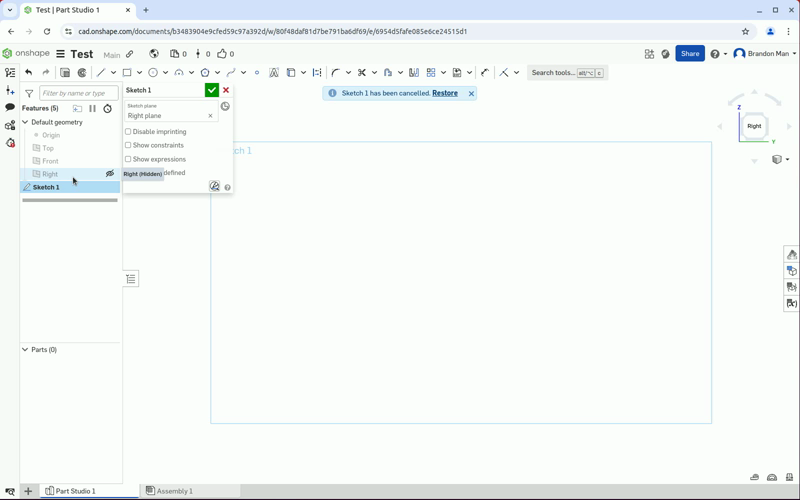
mouse_move(73, 352)
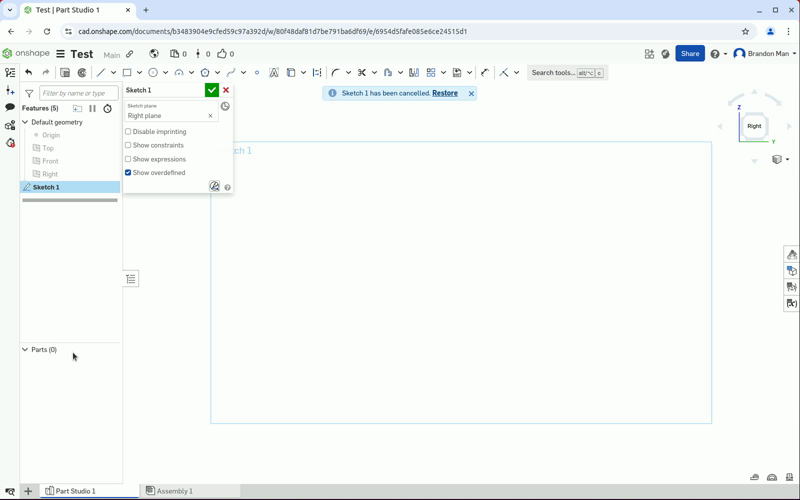
key(y)
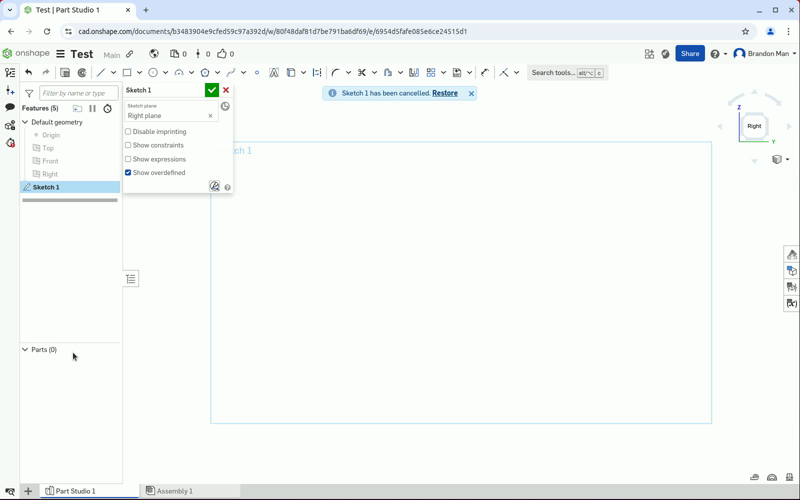
key(l)
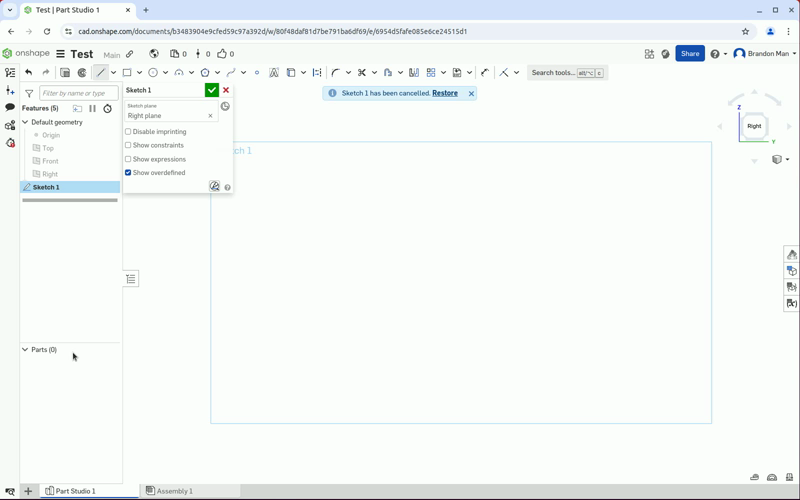
key_down(shift)
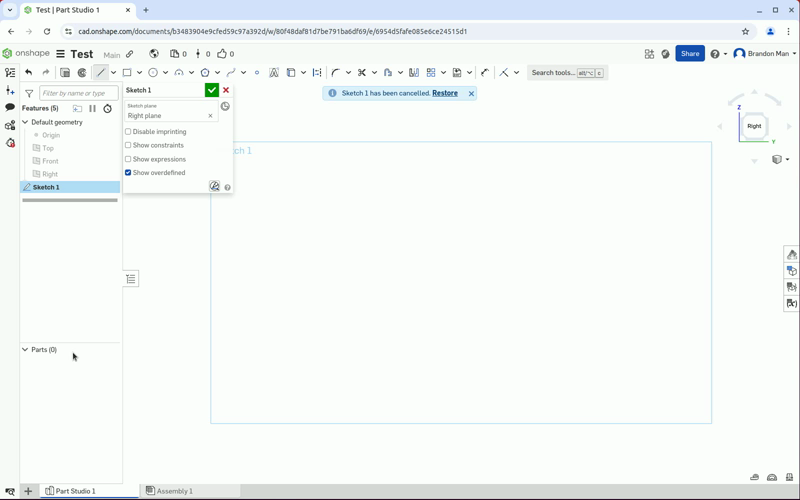
mouse_move(393, 280)
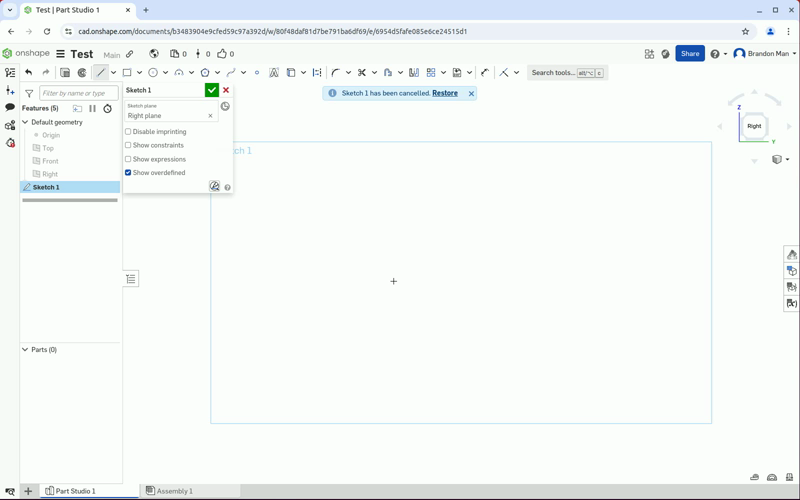
click(393, 280)
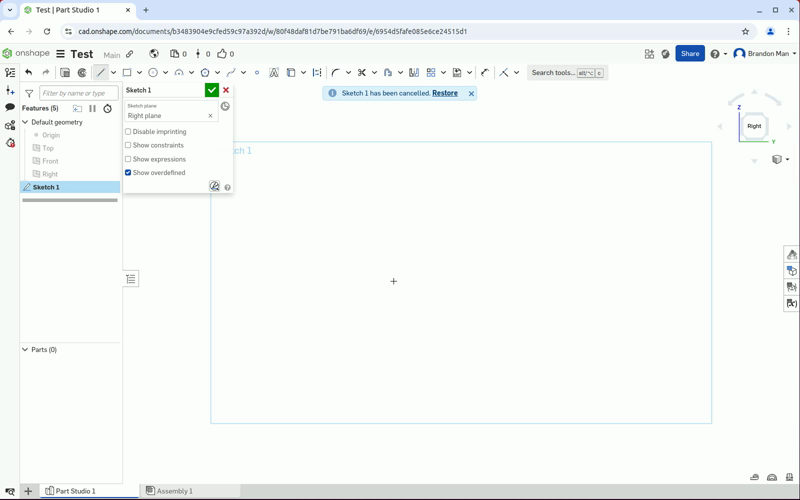
key_up(shift)
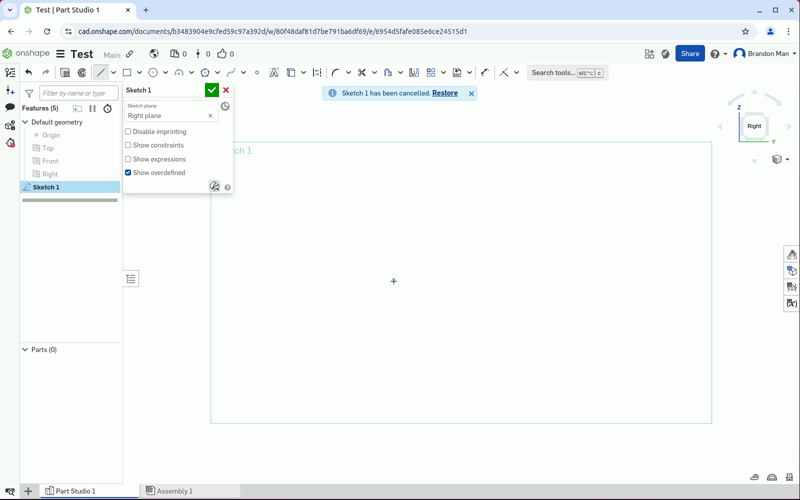
key_down(shift)
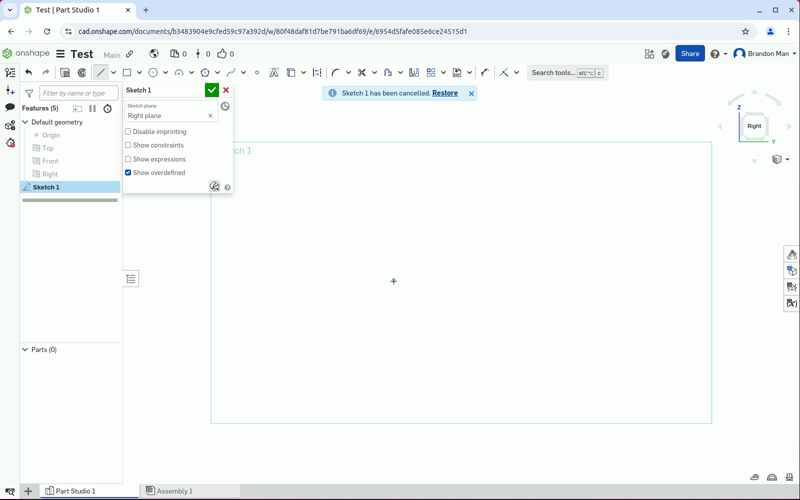
mouse_move(424, 339)
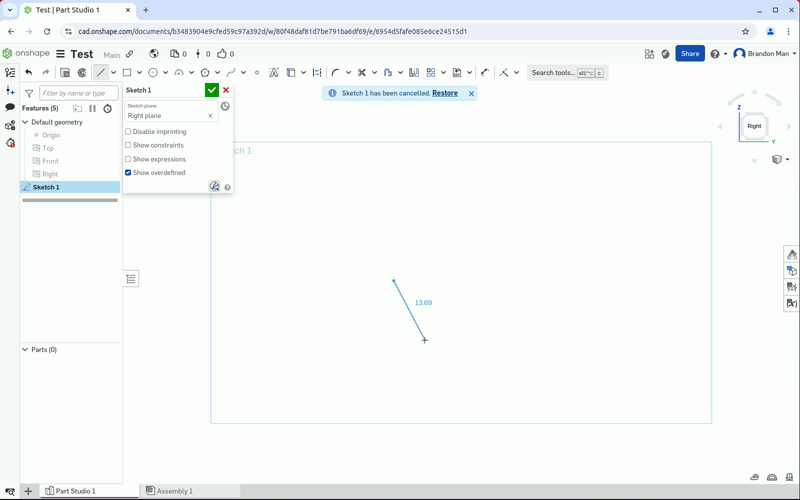
click(424, 339)
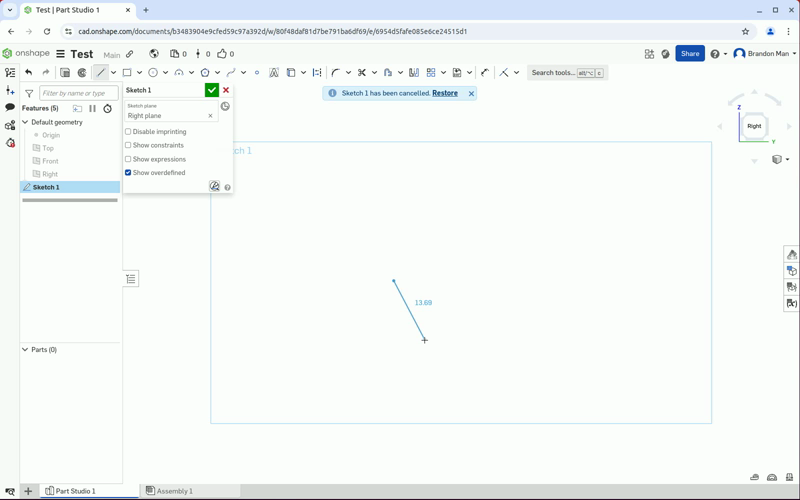
key_up(shift)
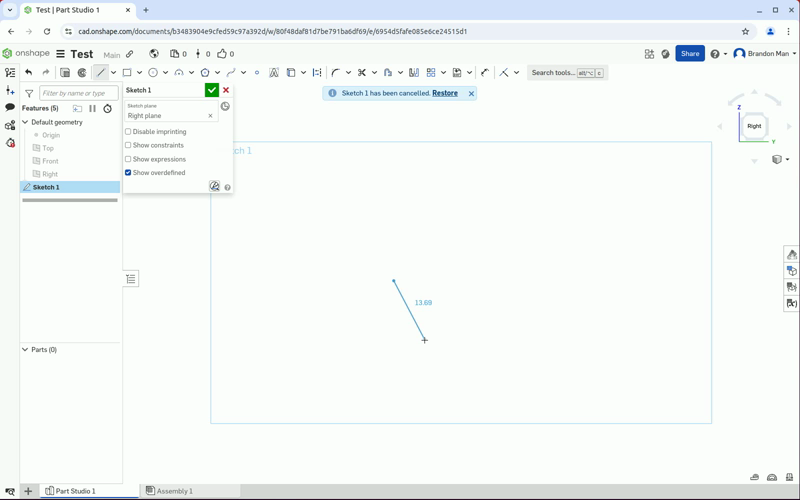
key_down(shift)
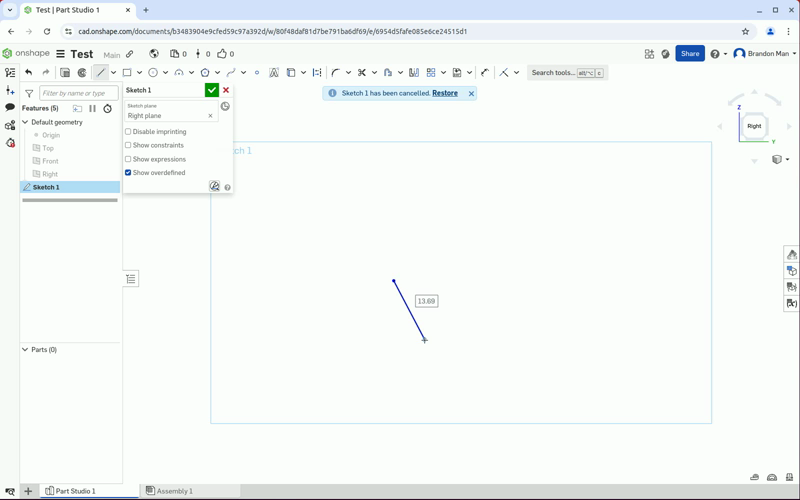
mouse_move(492, 340)
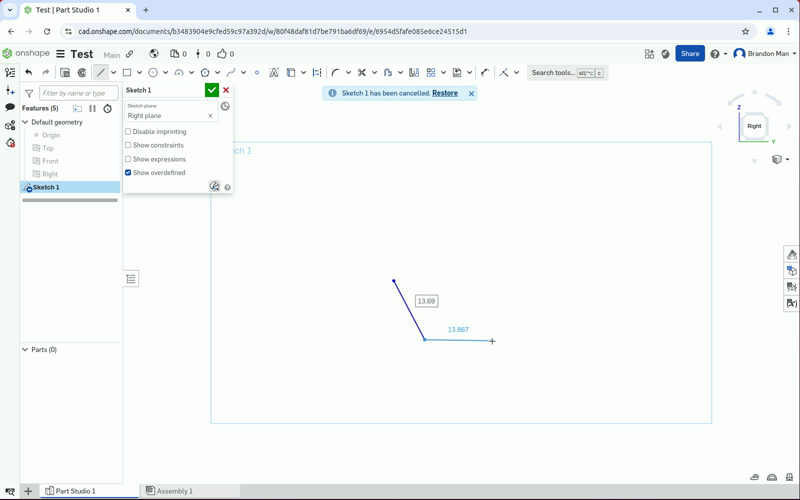
click(492, 340)
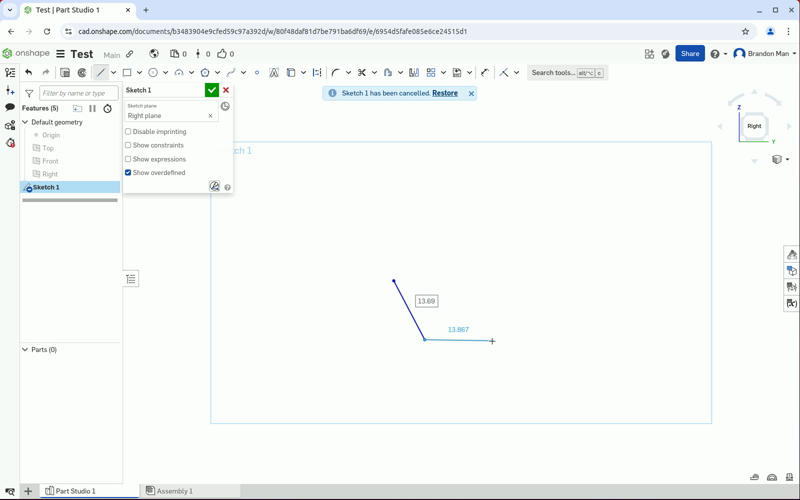
key_up(shift)
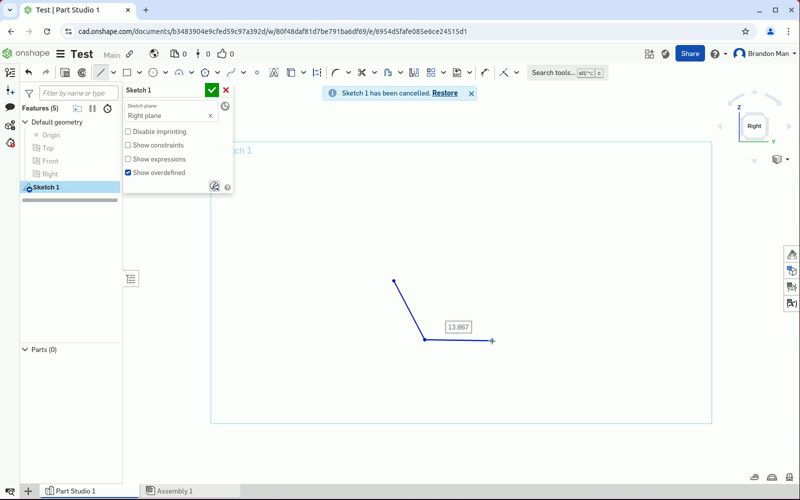
key_down(shift)
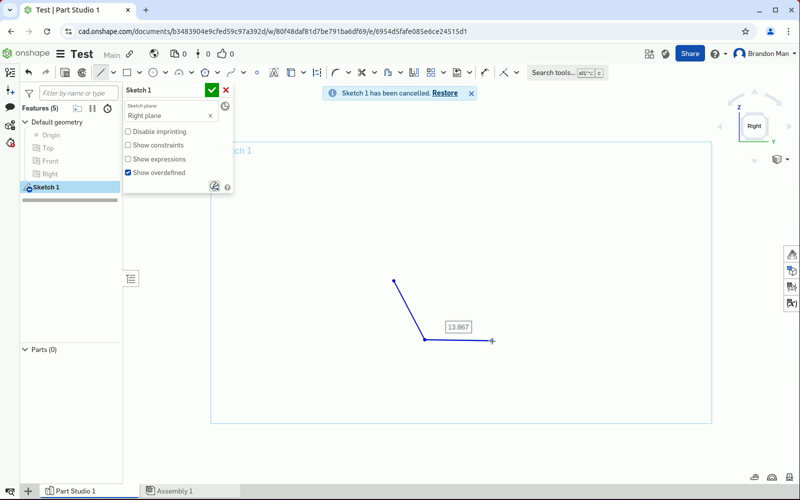
mouse_move(527, 284)
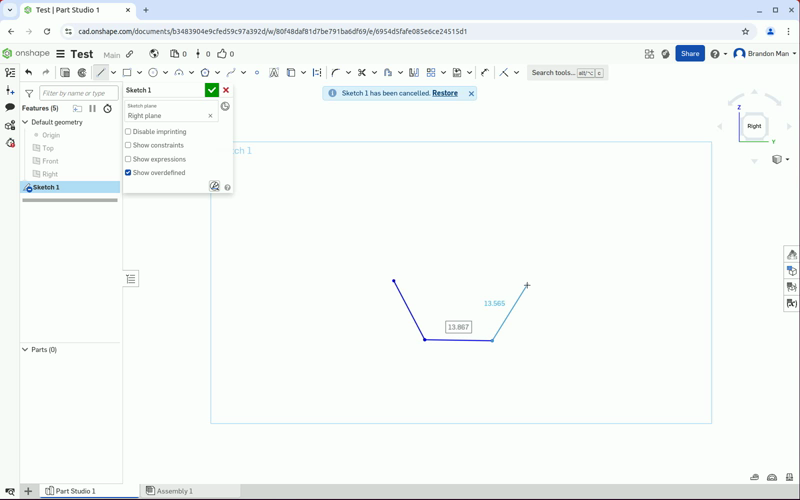
click(527, 284)
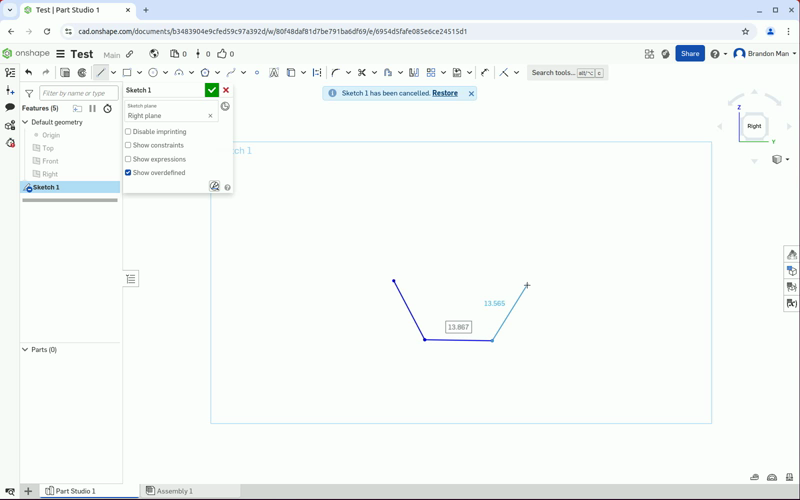
key_up(shift)
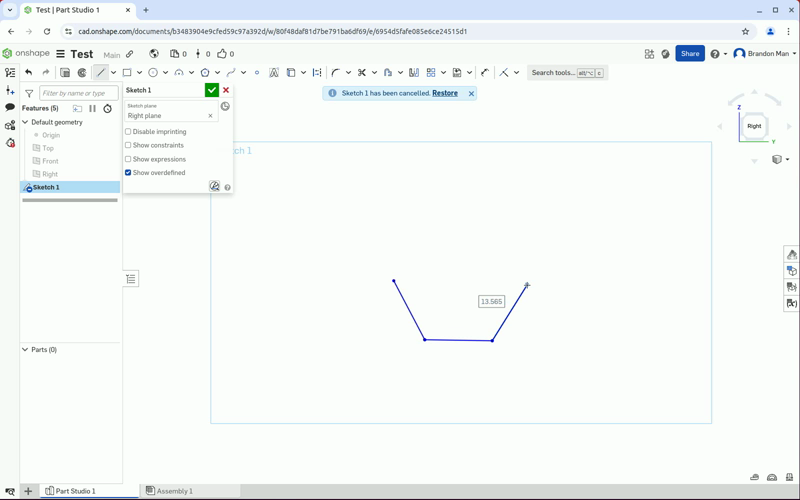
key_down(shift)
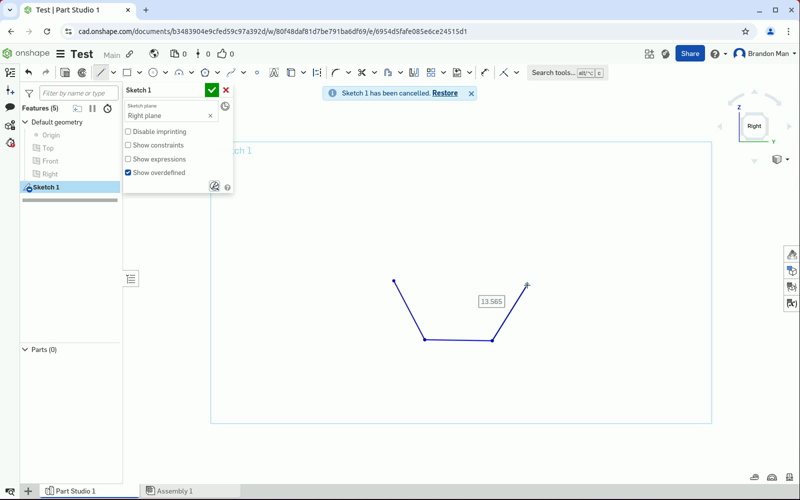
mouse_move(496, 225)
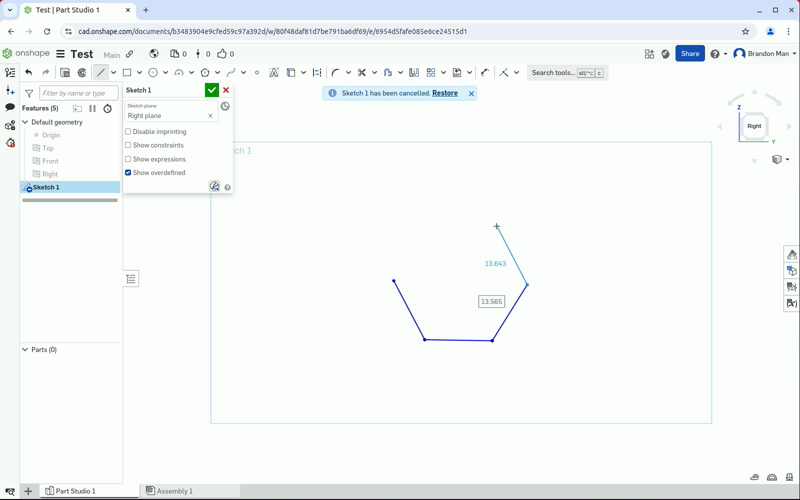
click(496, 225)
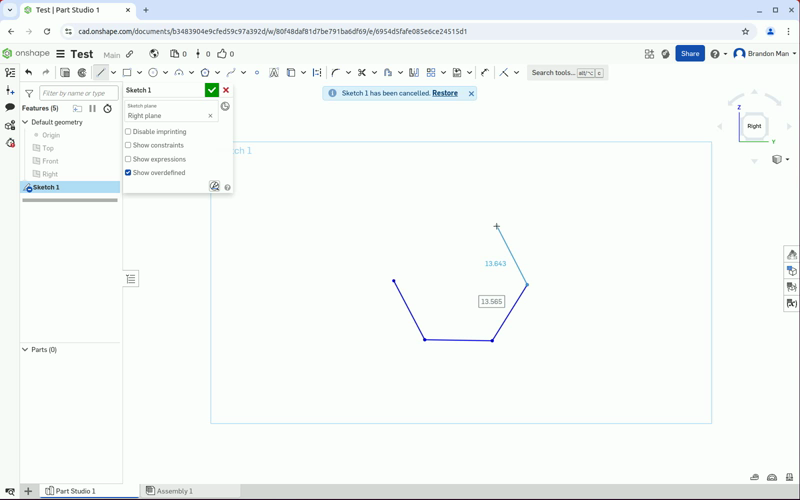
key_up(shift)
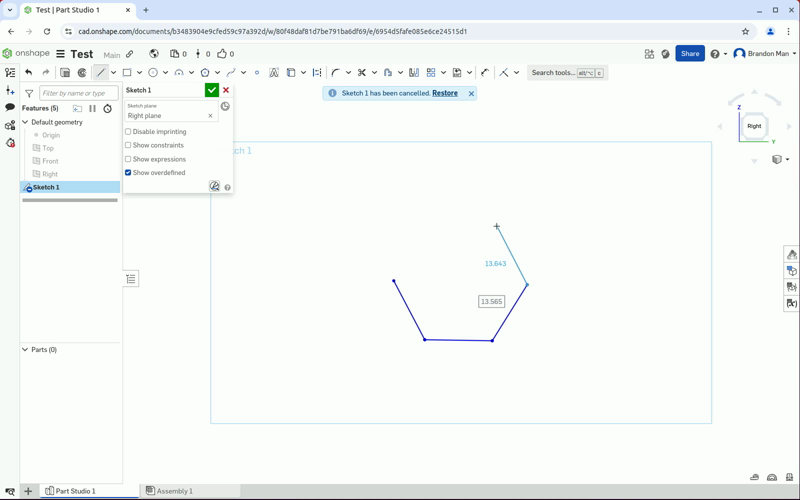
key_down(shift)
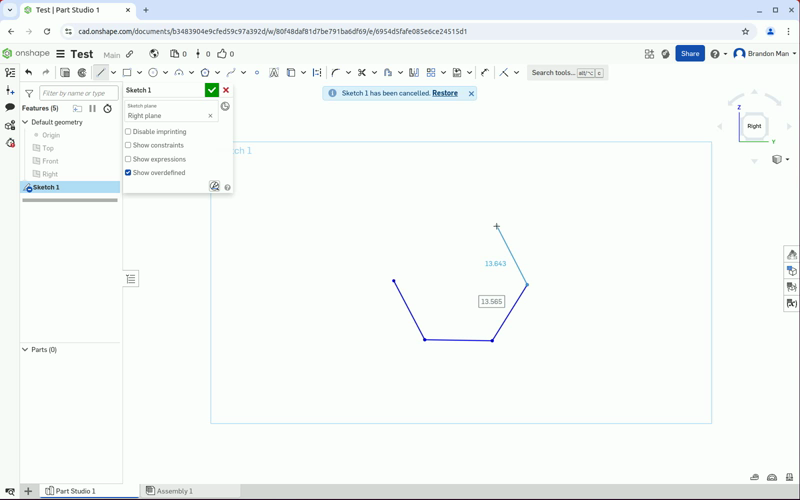
mouse_move(429, 224)
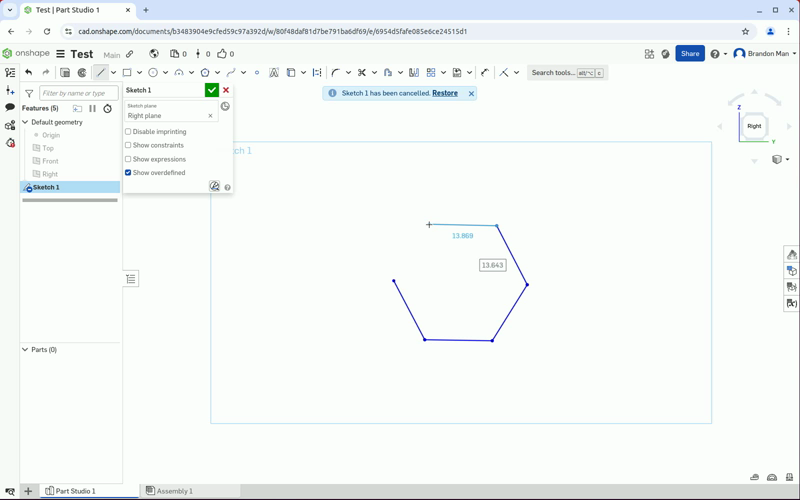
click(429, 224)
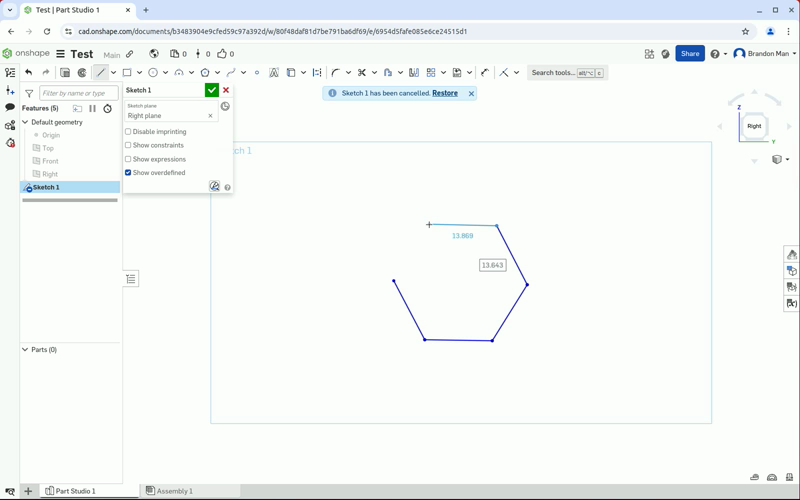
key_up(shift)
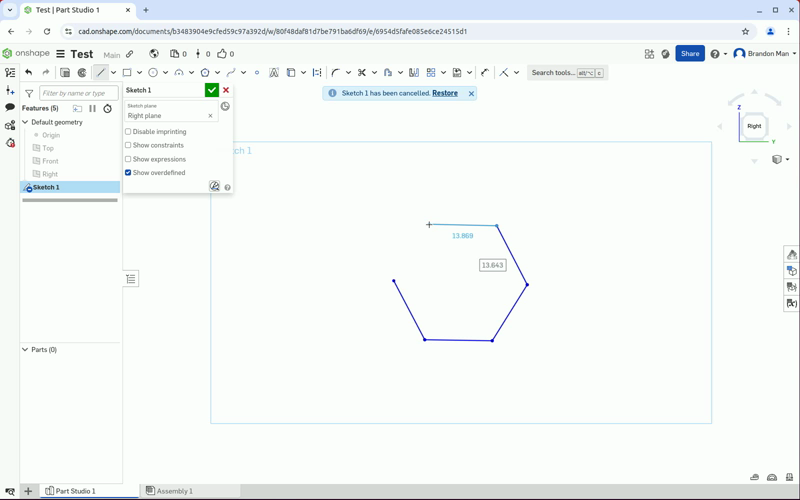
key_down(shift)
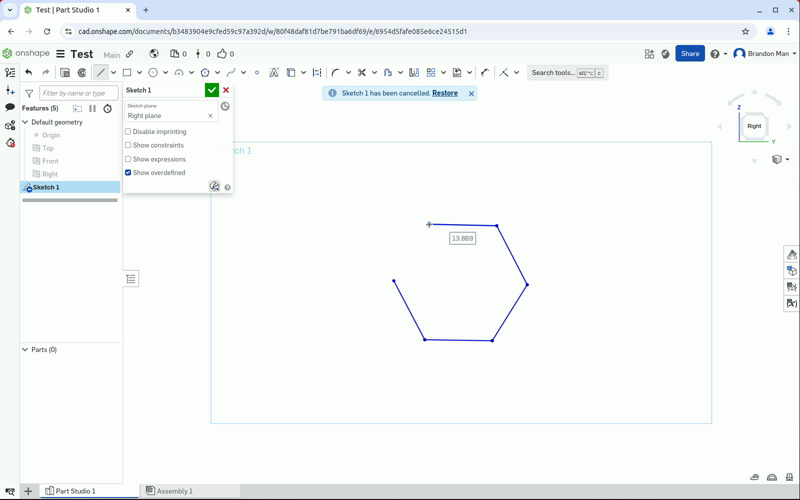
mouse_move(393, 280)
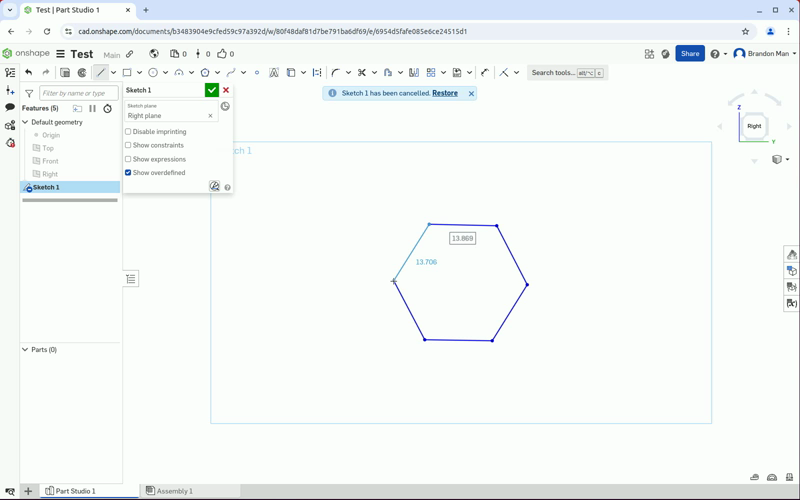
key_up(shift)
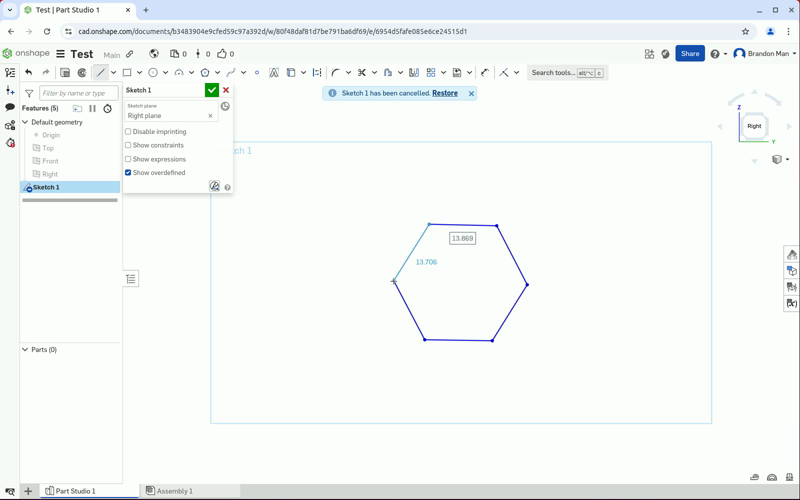
click(393, 280)
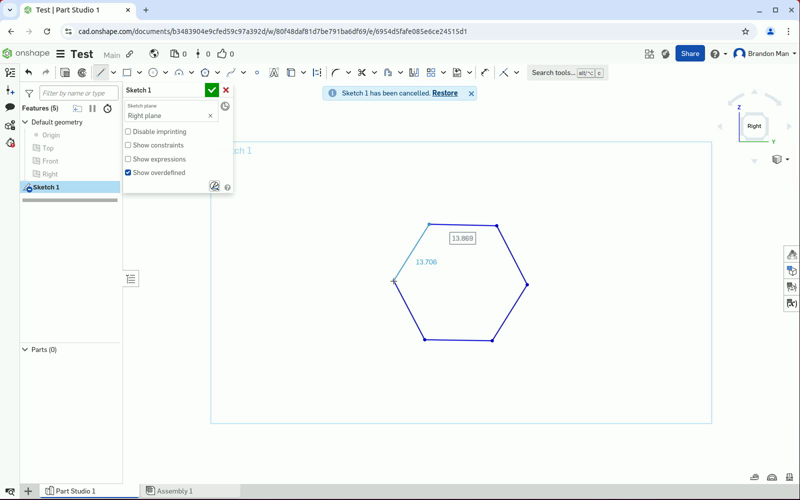
key(esc)
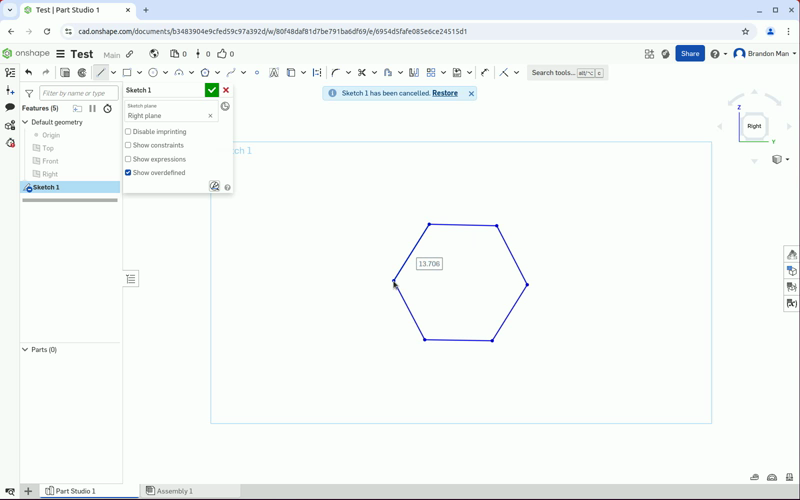
mouse_move(418, 257)
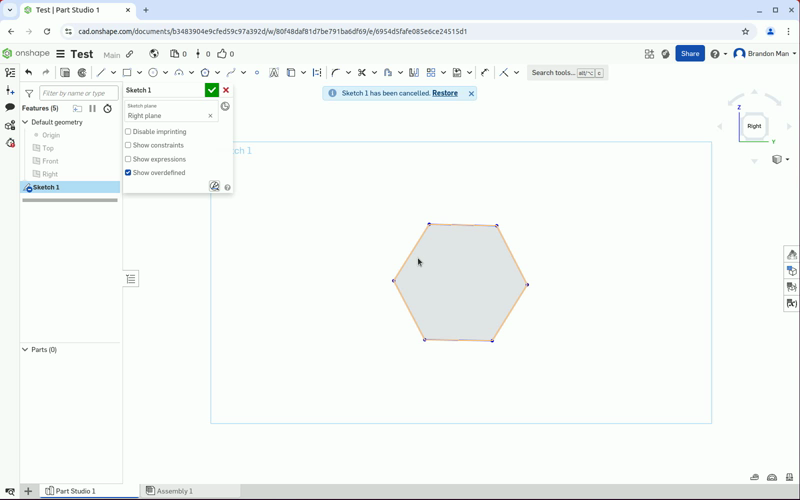
click(418, 257)
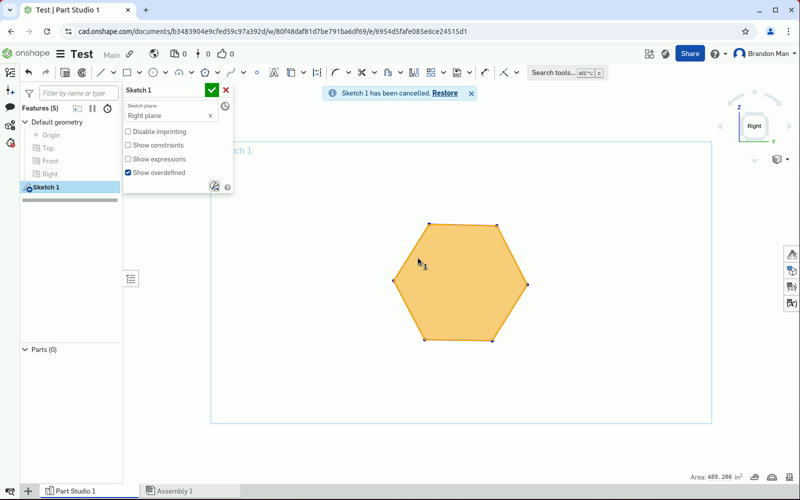
mouse_move(73, 352)
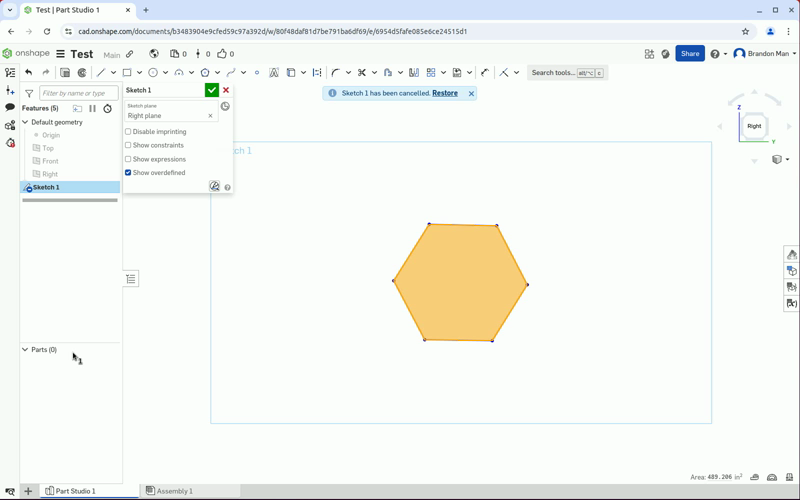
key(shift+y)
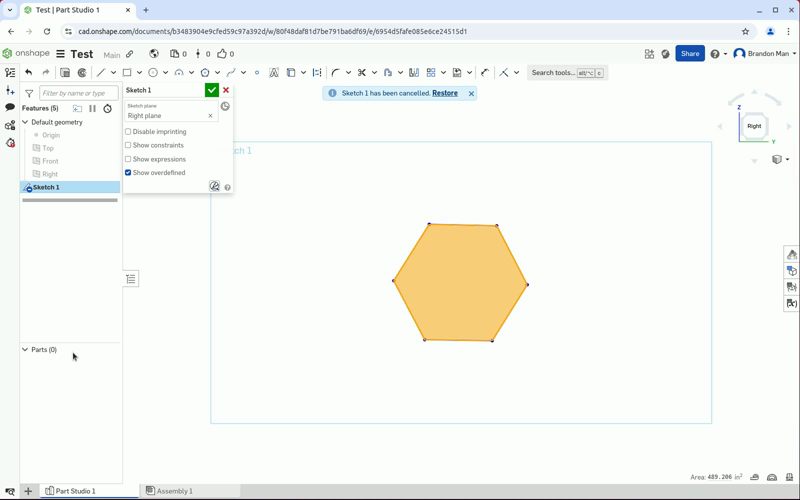
key(shift+e)
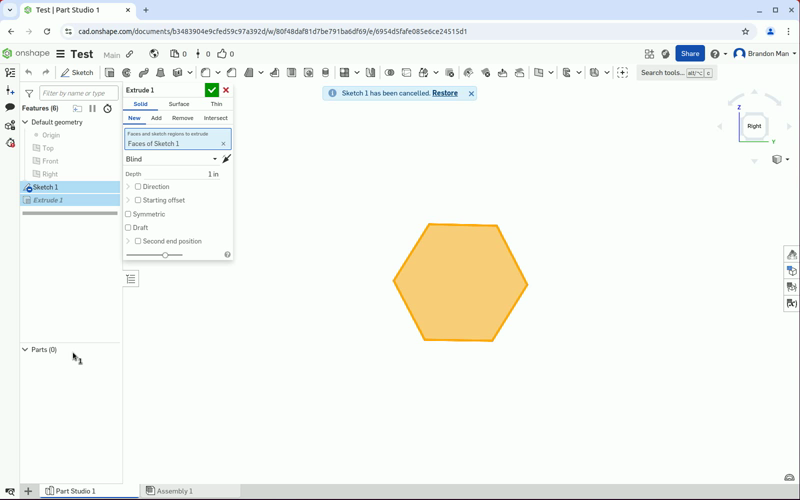
mouse_move(143, 106)
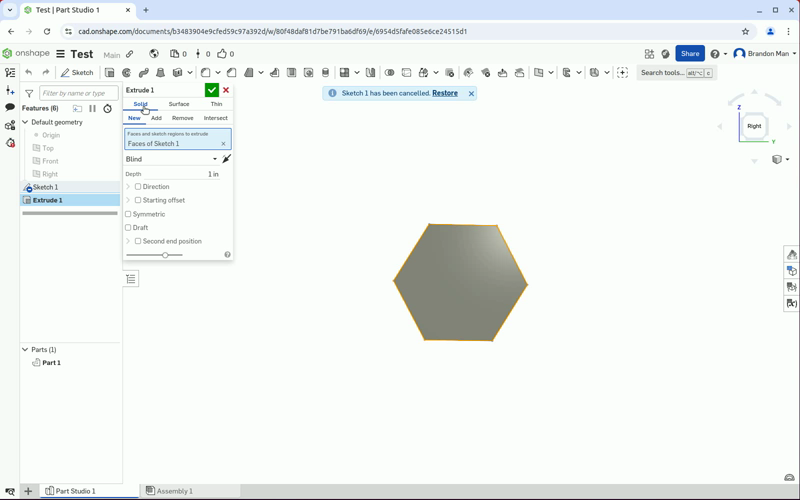
click(143, 106)
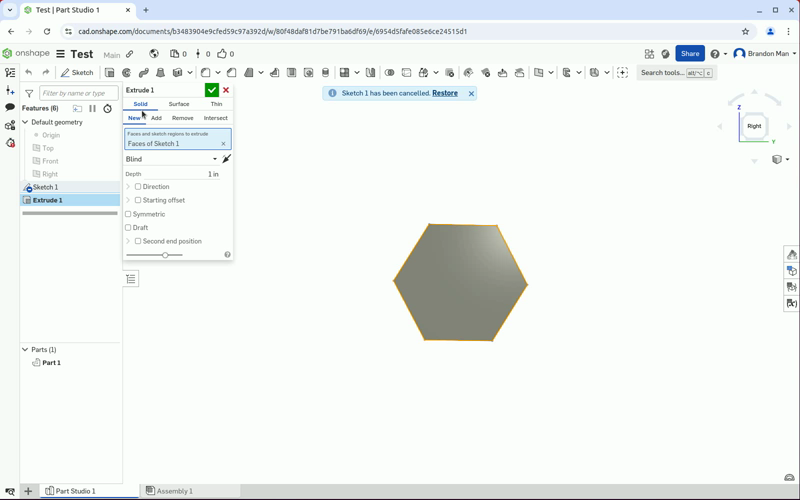
mouse_move(137, 120)
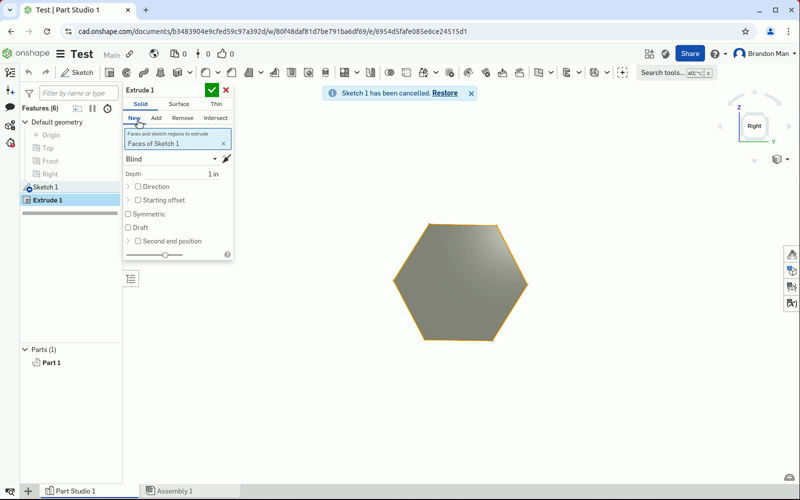
click(137, 120)
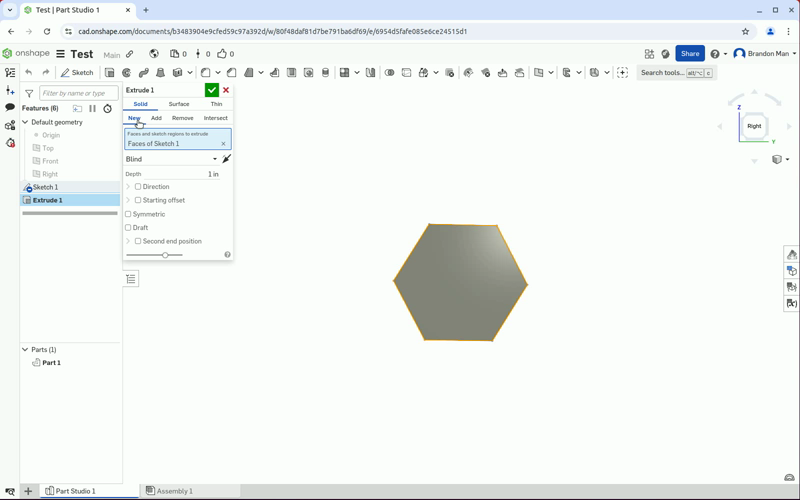
key(tab, 4)
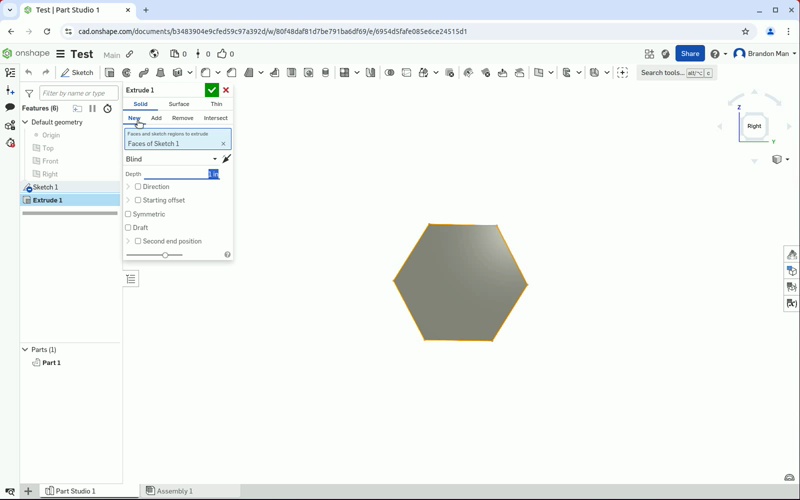
text(-9.147)
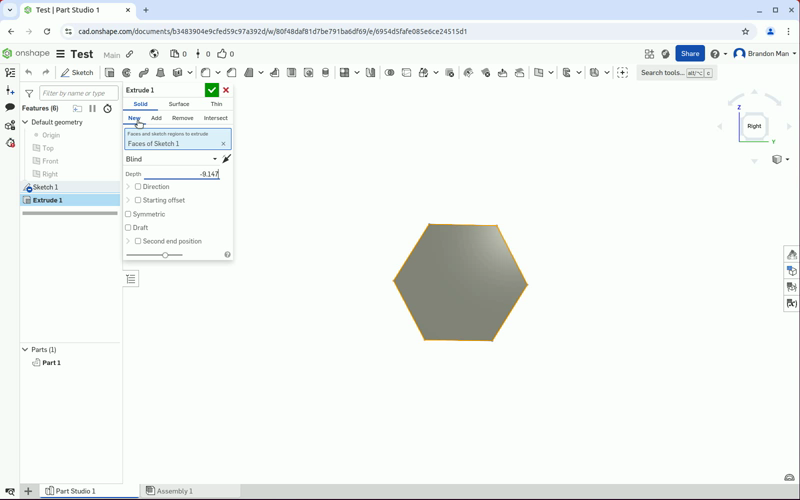
key(enter)
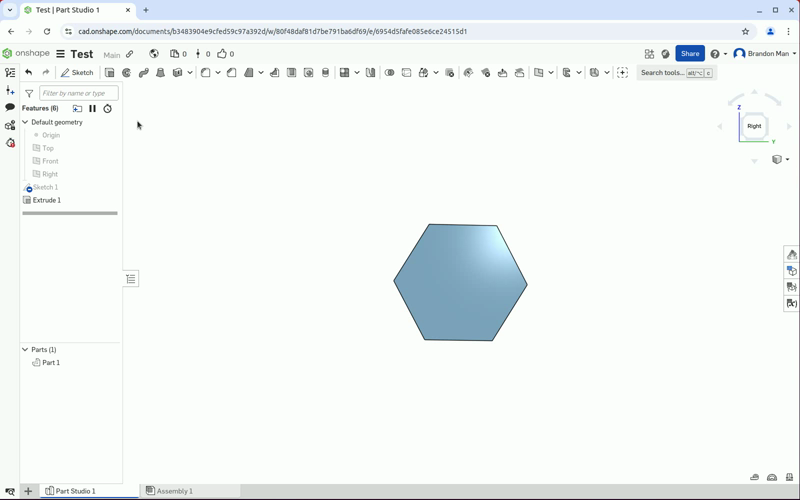
key(shift+h)
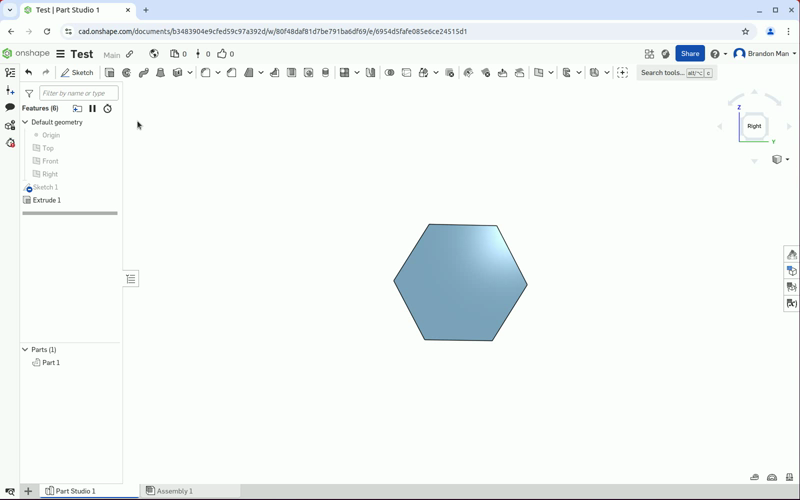
key(shift+h)
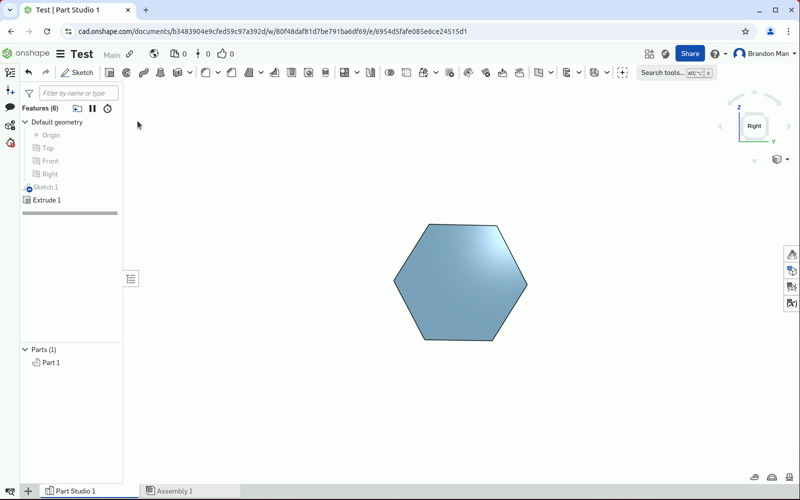
mouse_move(73, 189)
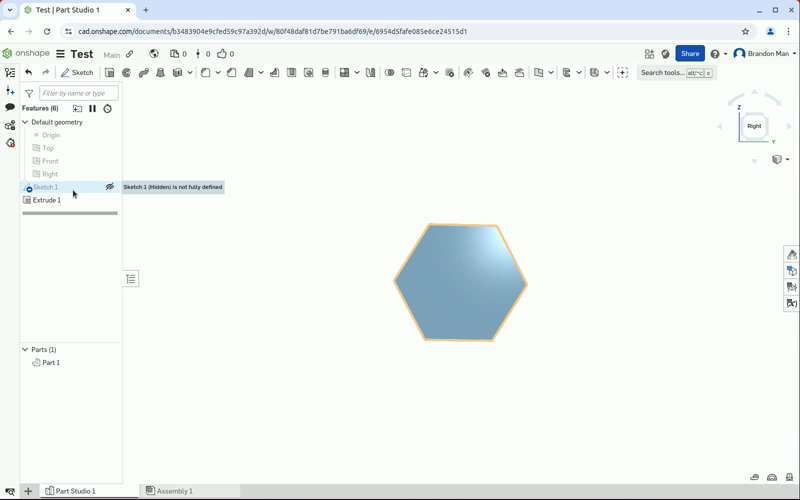
click(73, 189)
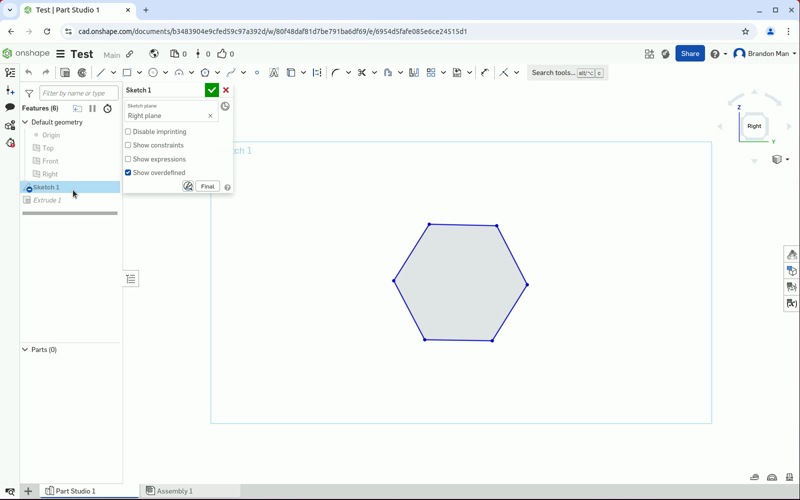
mouse_move(229, 92)
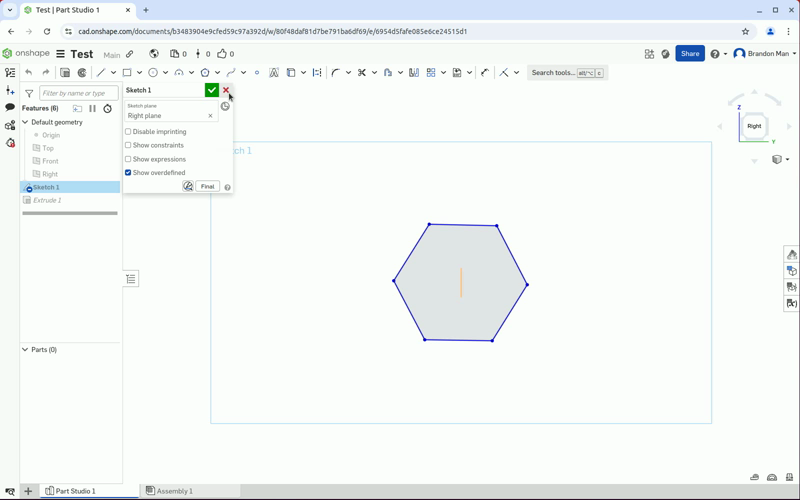
click(229, 92)
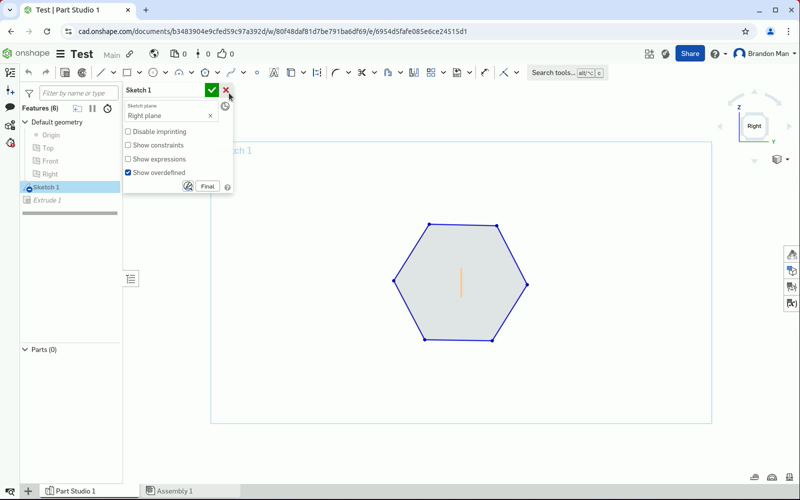
key(shift+s)
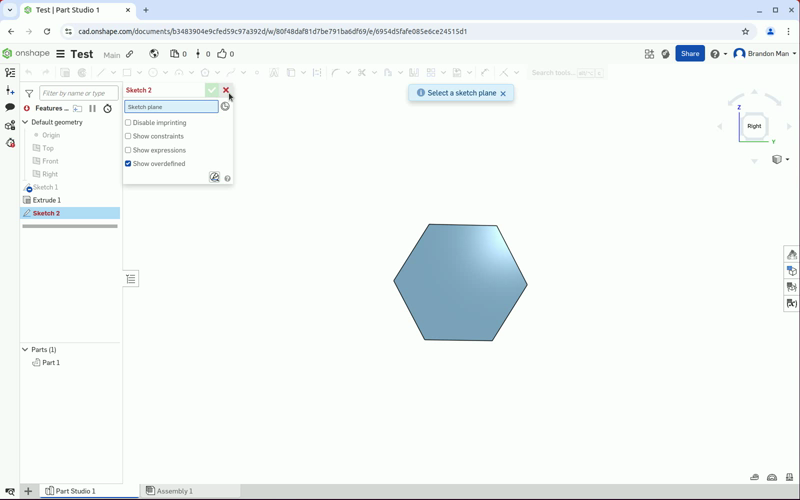
mouse_move(73, 176)
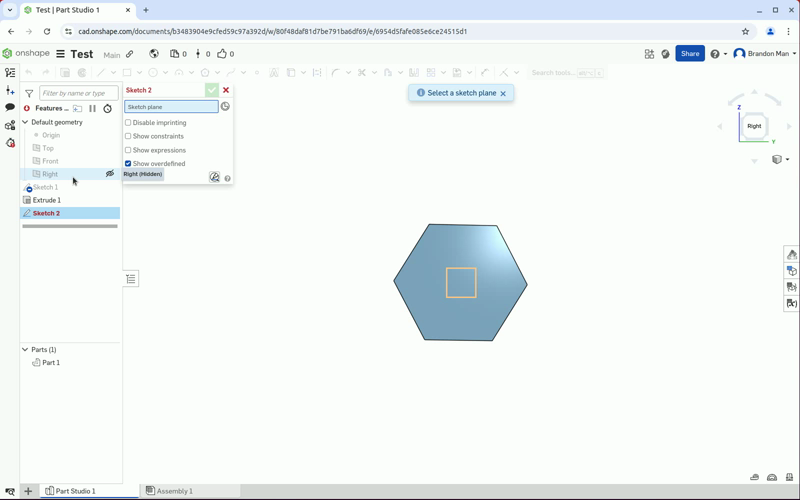
click(73, 176)
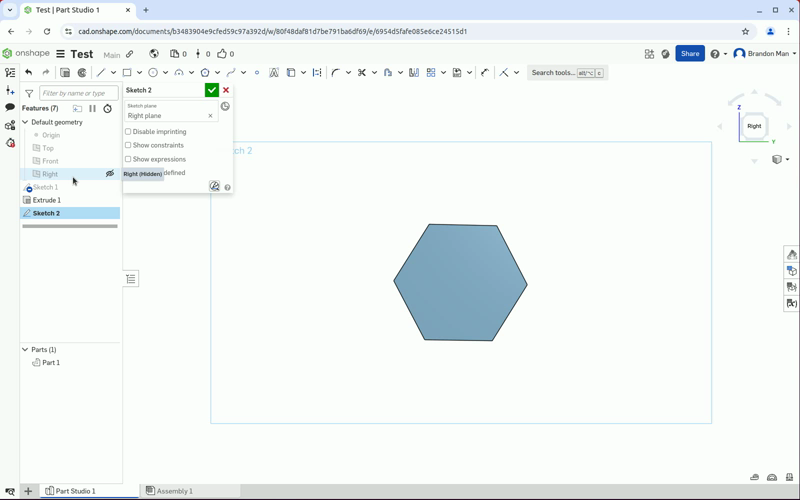
mouse_move(73, 352)
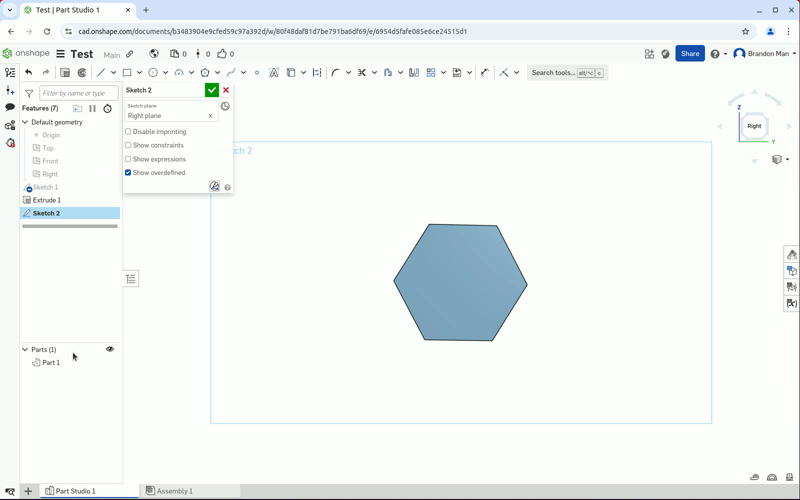
key(y)
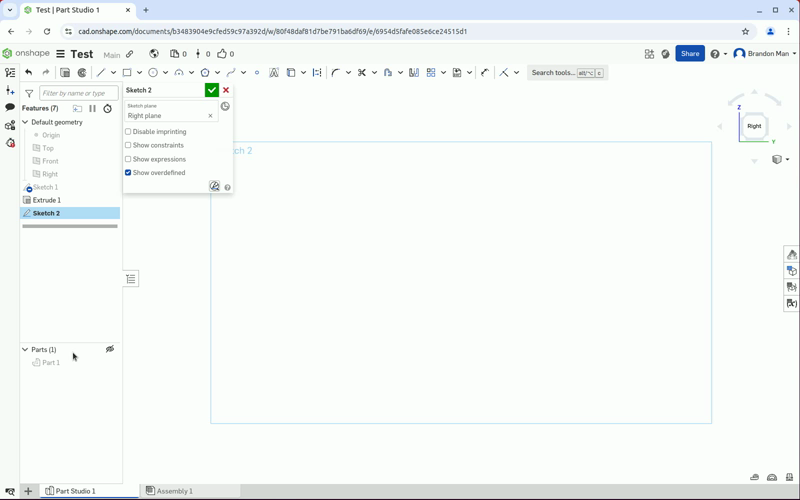
key(c)
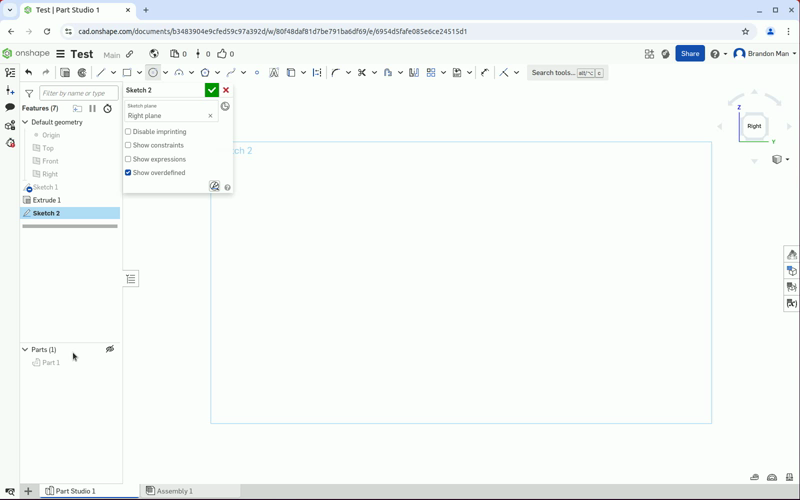
key_down(shift)
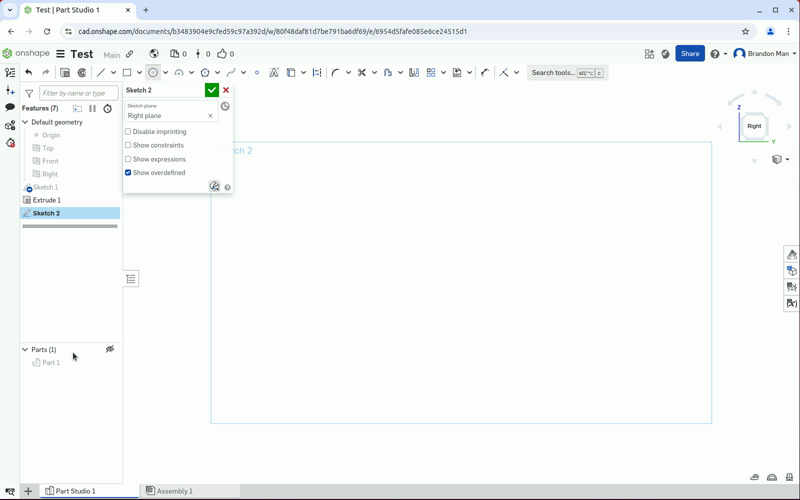
mouse_move(461, 282)
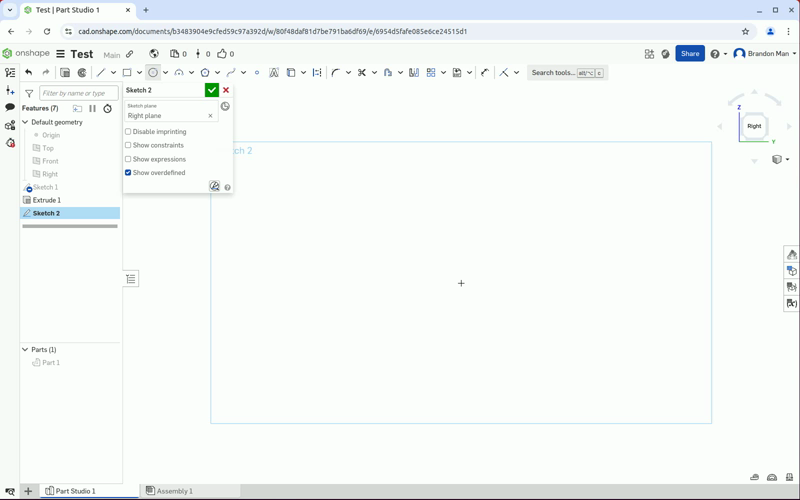
click(461, 282)
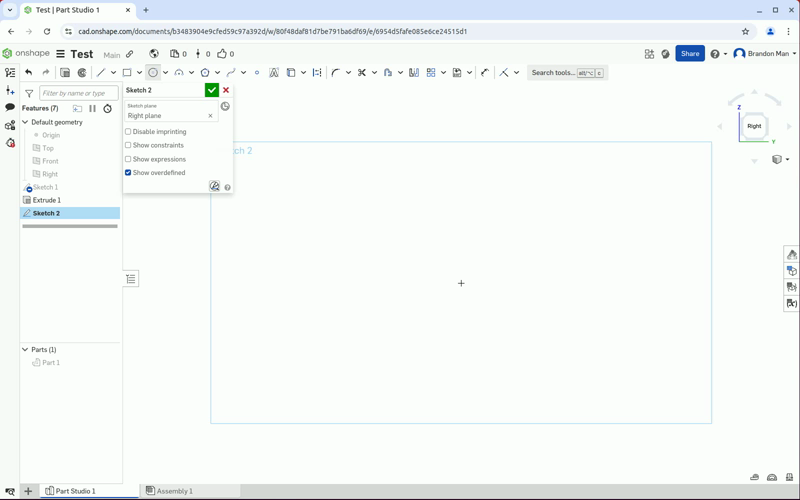
key_up(shift)
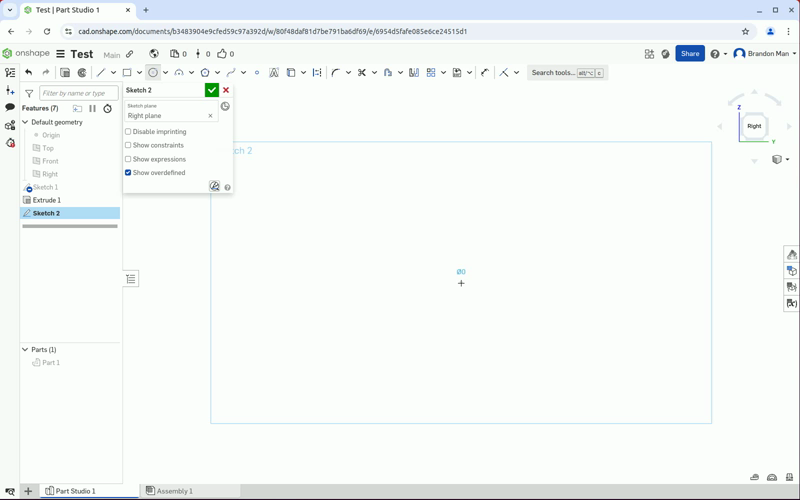
mouse_move(495, 282)
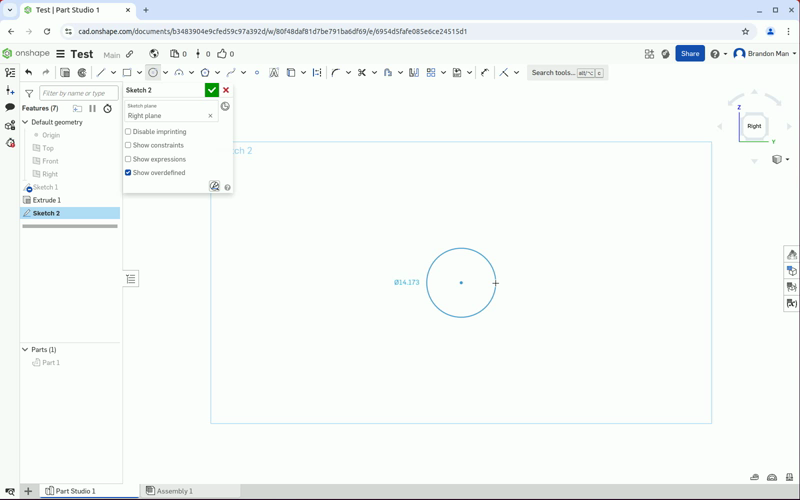
click(495, 282)
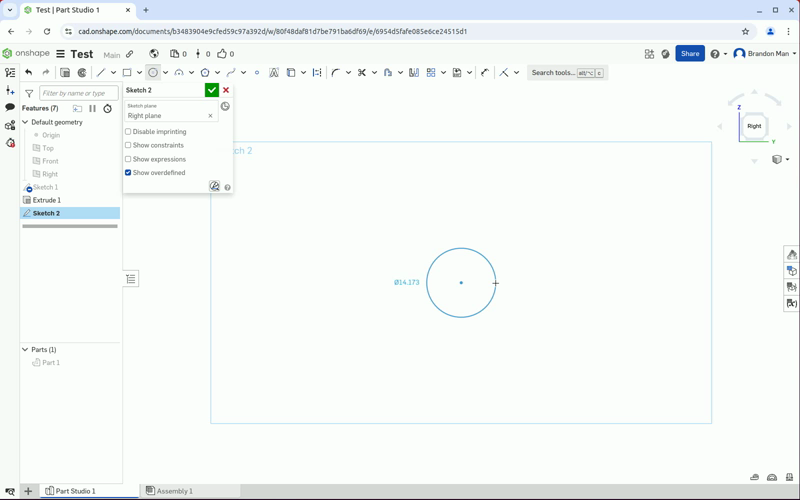
key(esc)
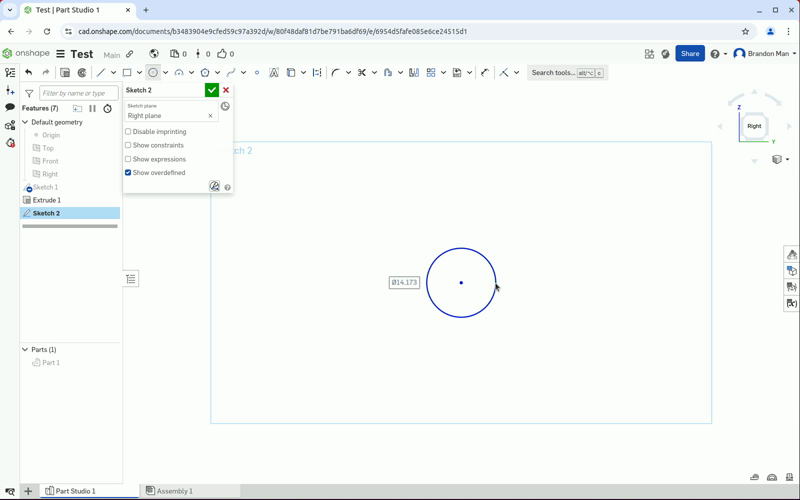
mouse_move(442, 262)
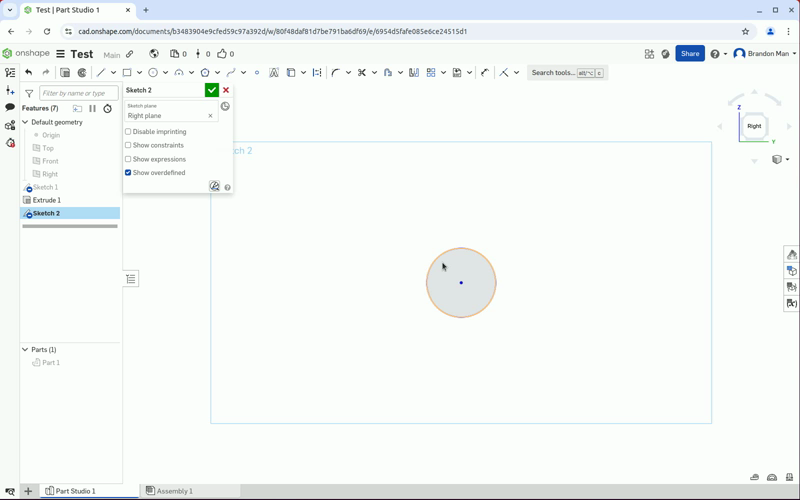
click(442, 262)
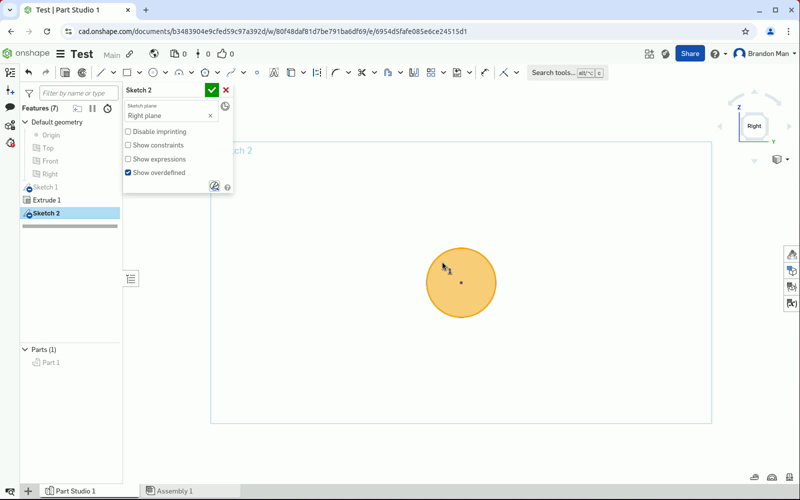
mouse_move(73, 352)
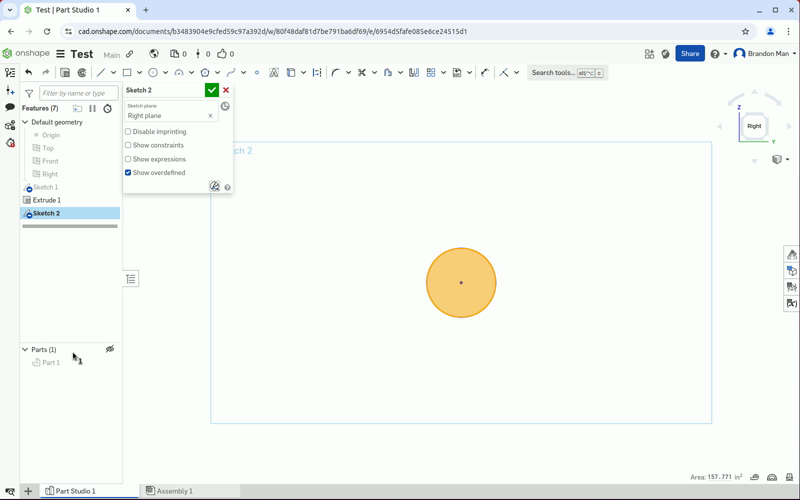
key(shift+y)
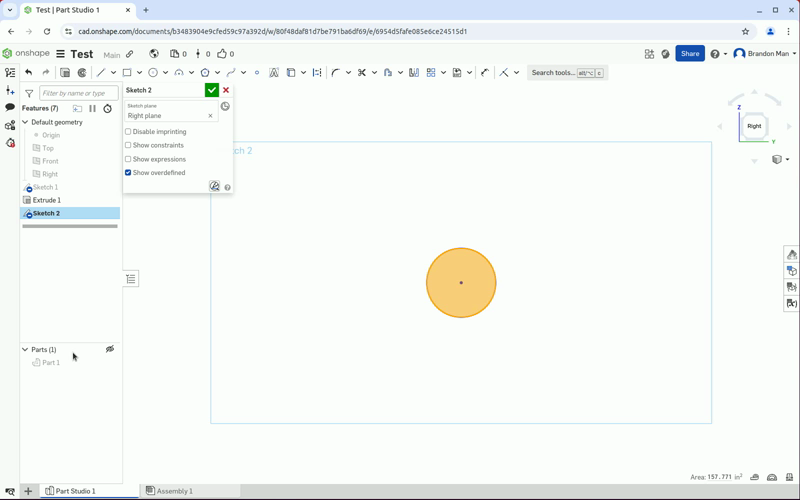
key(shift+e)
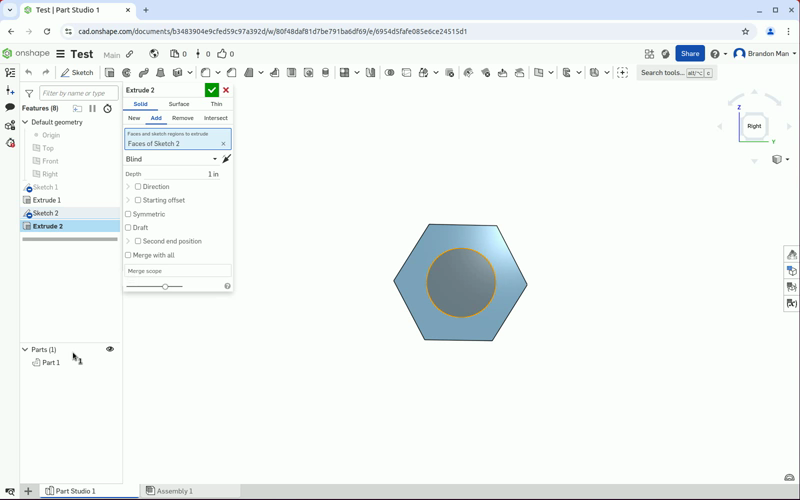
mouse_move(143, 106)
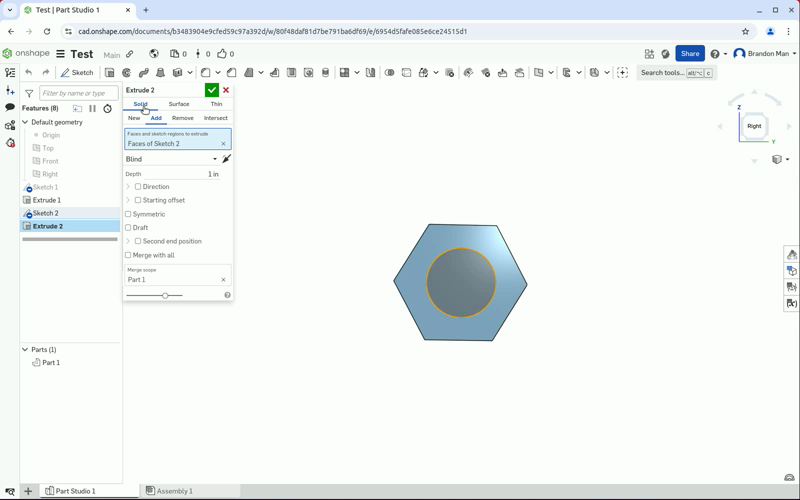
click(143, 106)
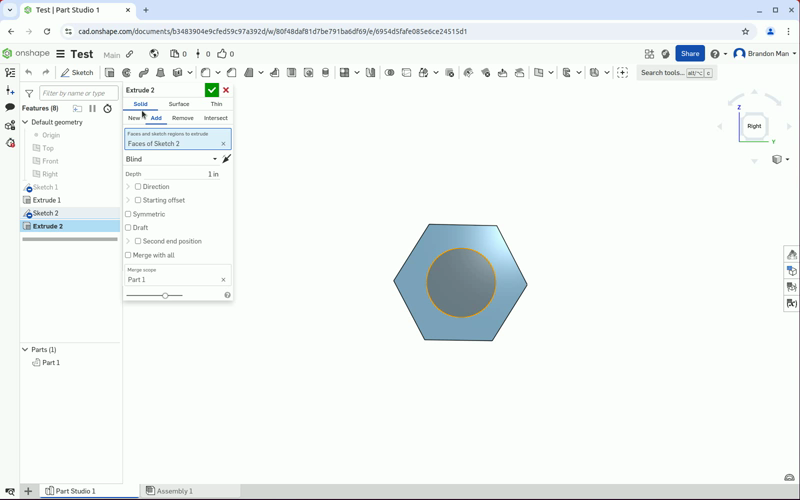
mouse_move(137, 120)
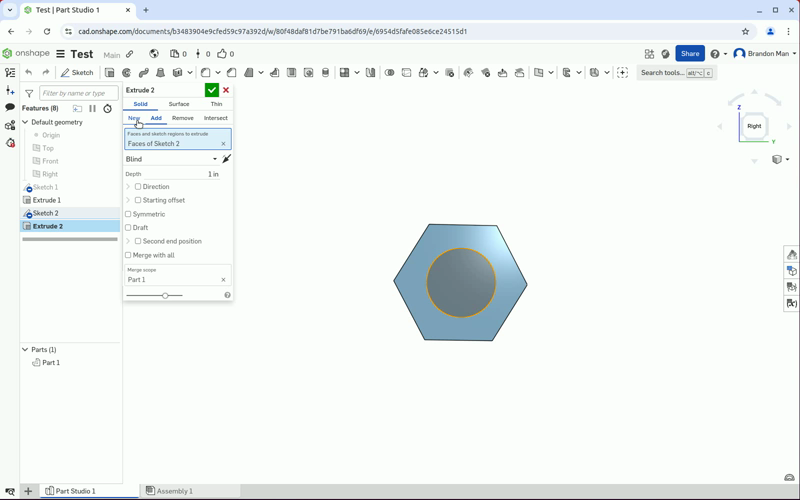
click(137, 120)
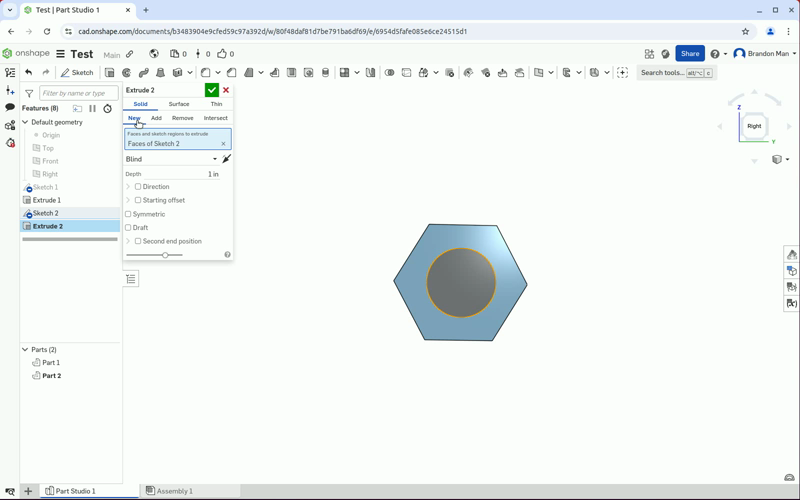
key(tab, 4)
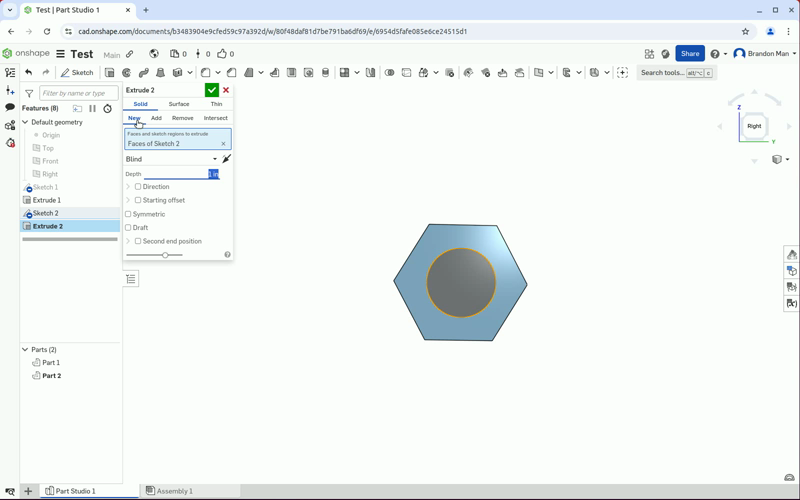
text(23.108)
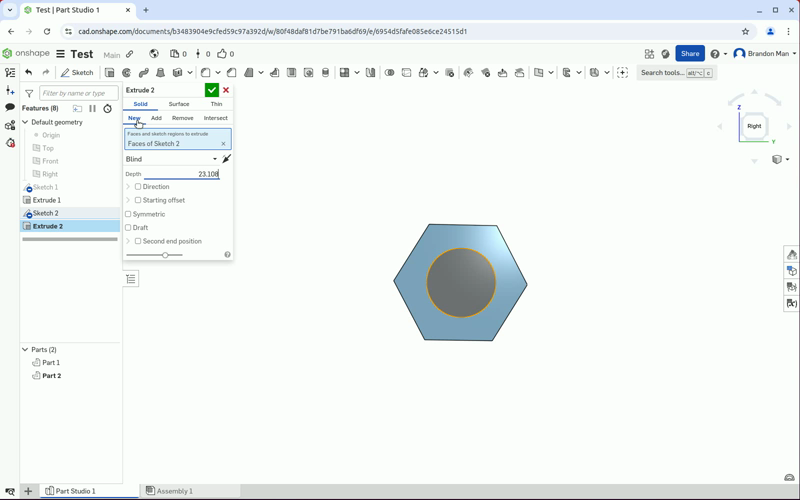
key(enter)
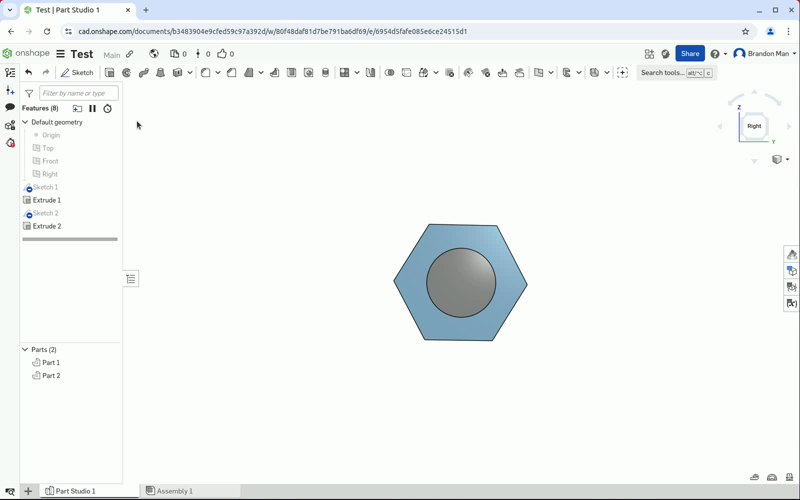
key(shift+h)
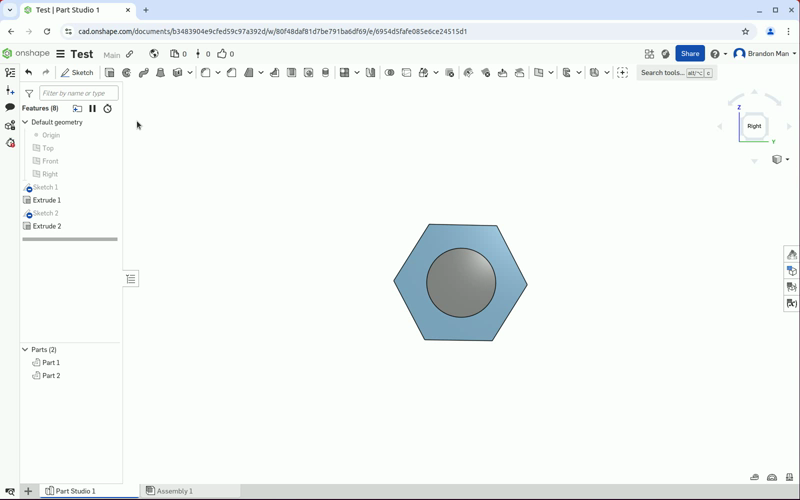
key(shift+h)
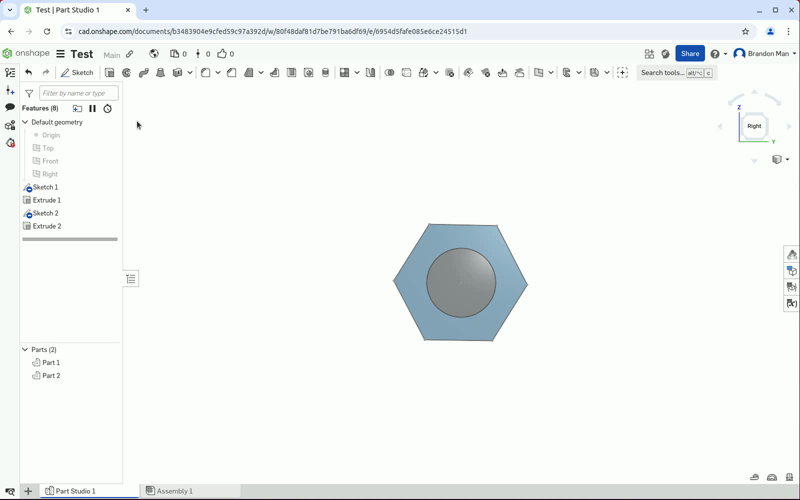
key(shift+7)
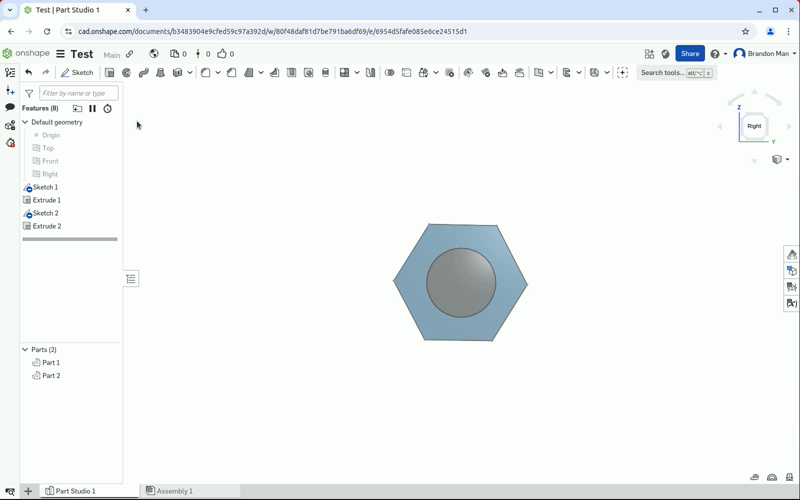
key(right, 2)
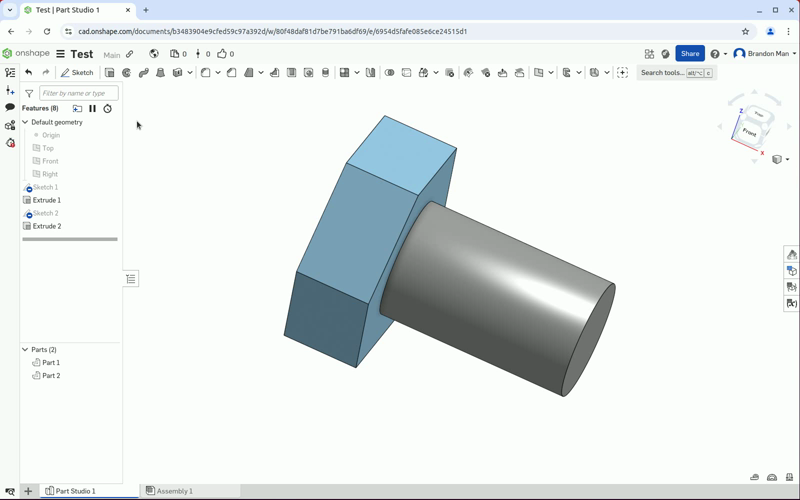
key(down, 2)
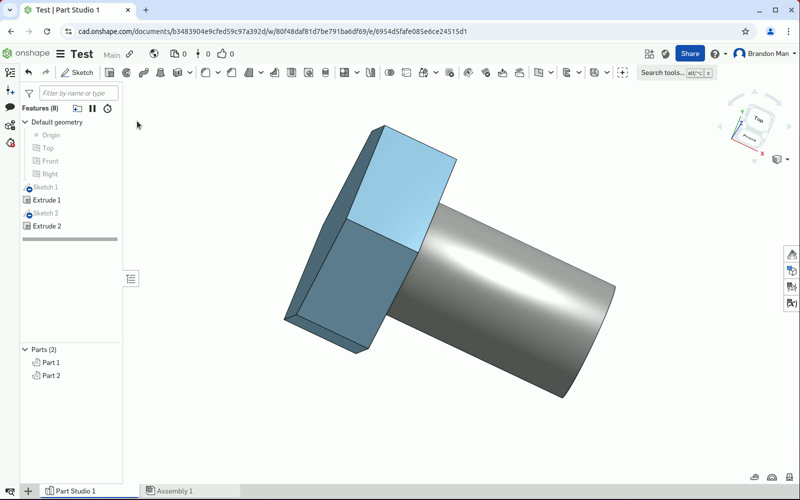
key(up, 2)
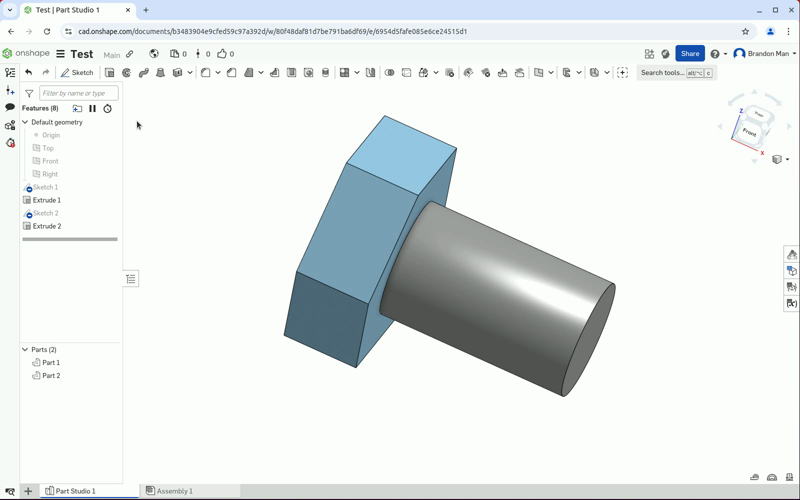
key(left, 2)
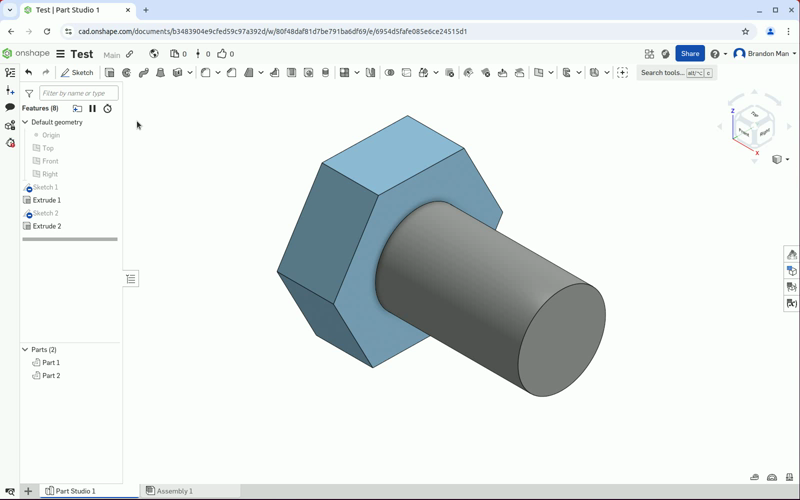
mouse_move(73, 189)
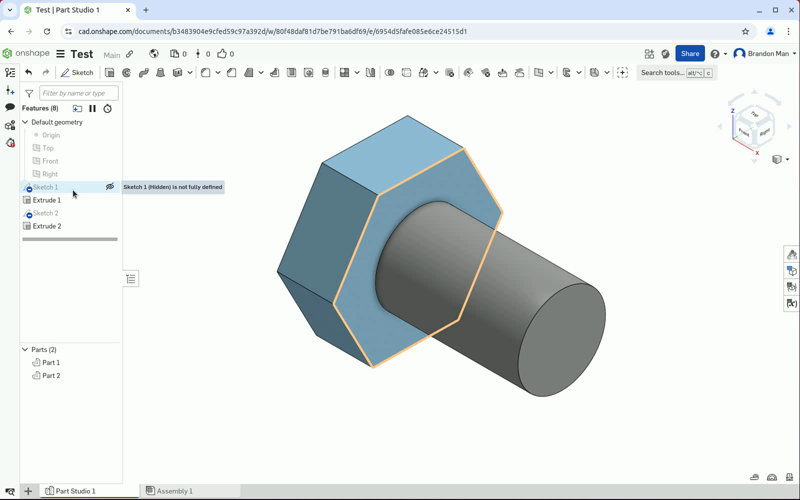
click(73, 189)